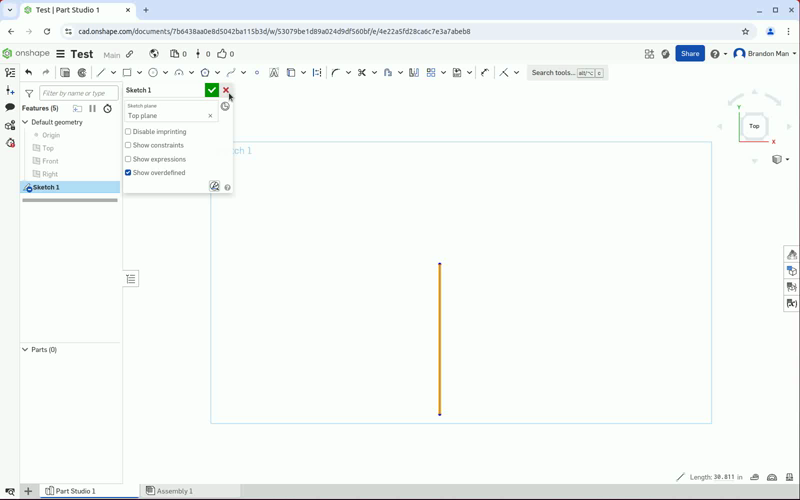
key(shift+h)
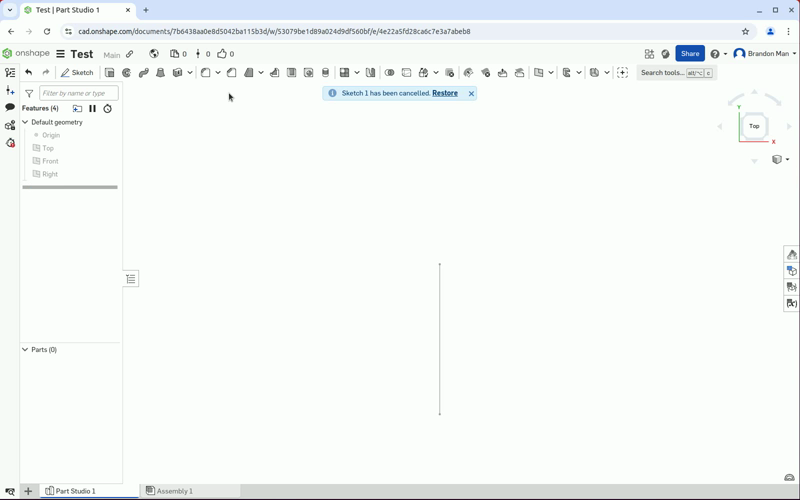
mouse_move(73, 352)
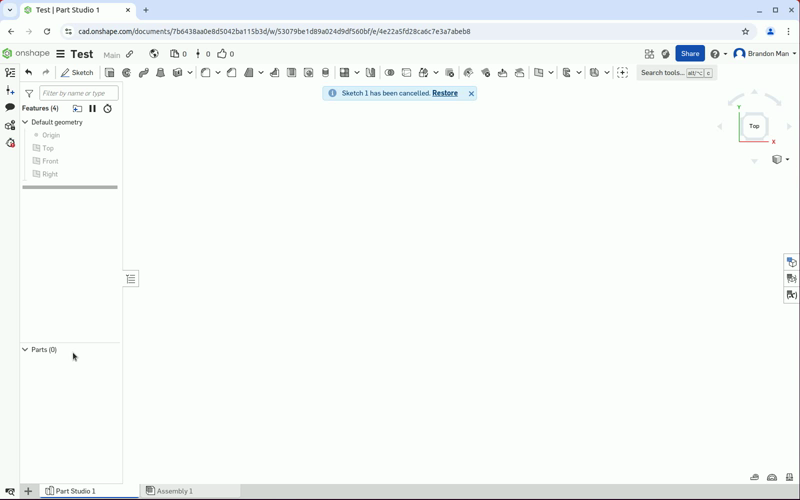
key(y)
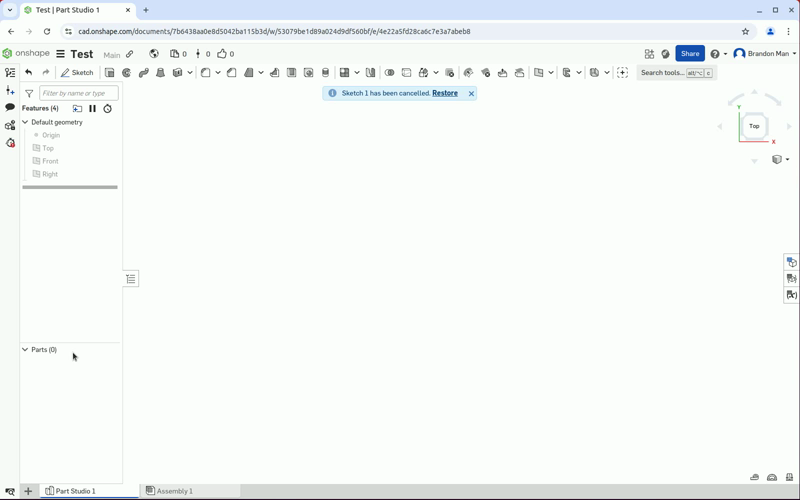
key(shift+p)
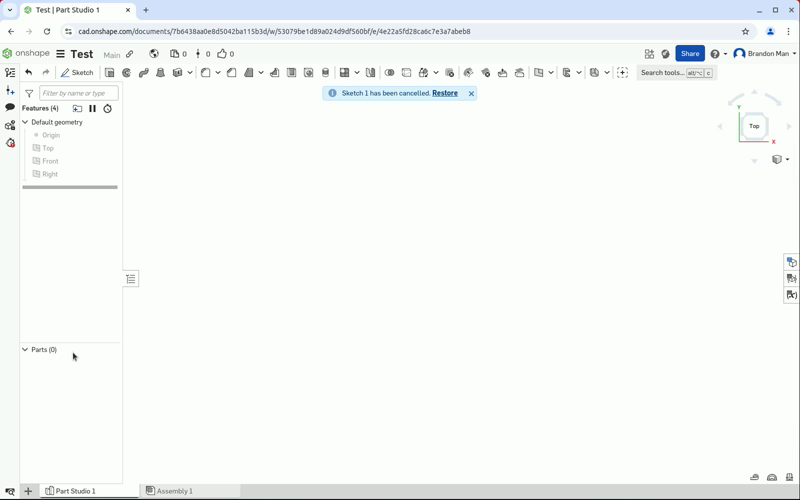
key(space)
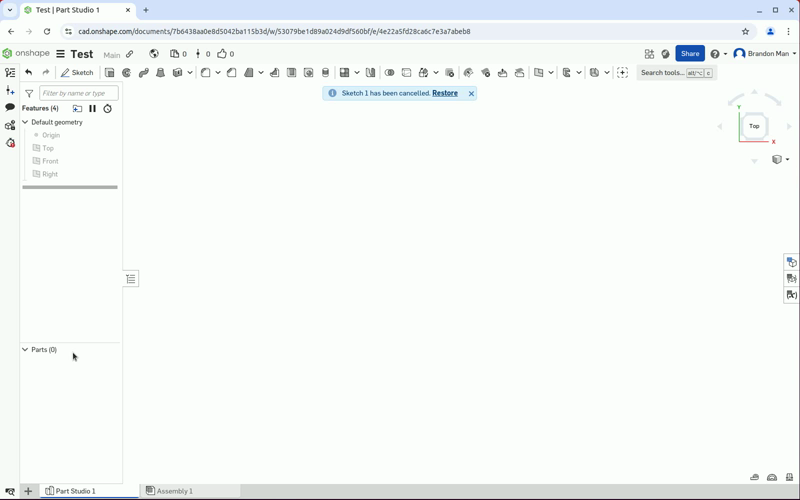
key_down(shift)
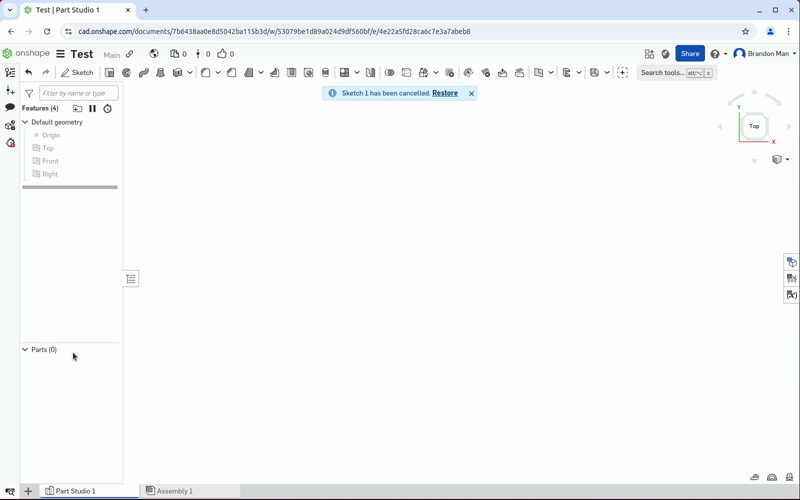
key(up)
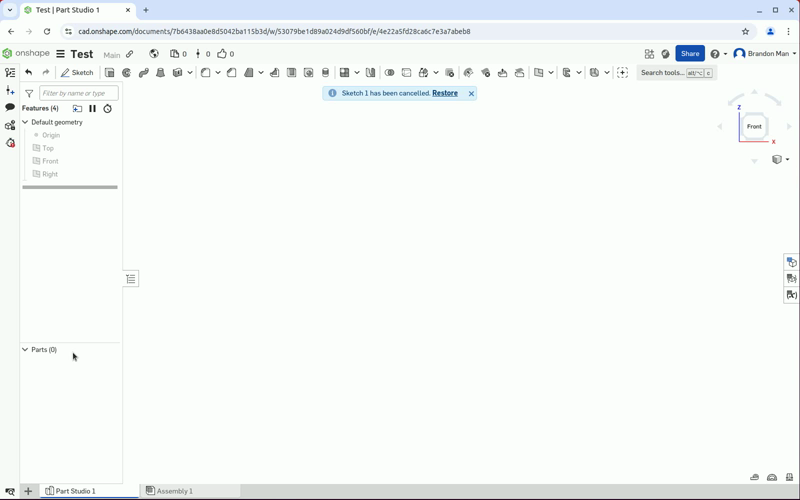
key_up(shift)
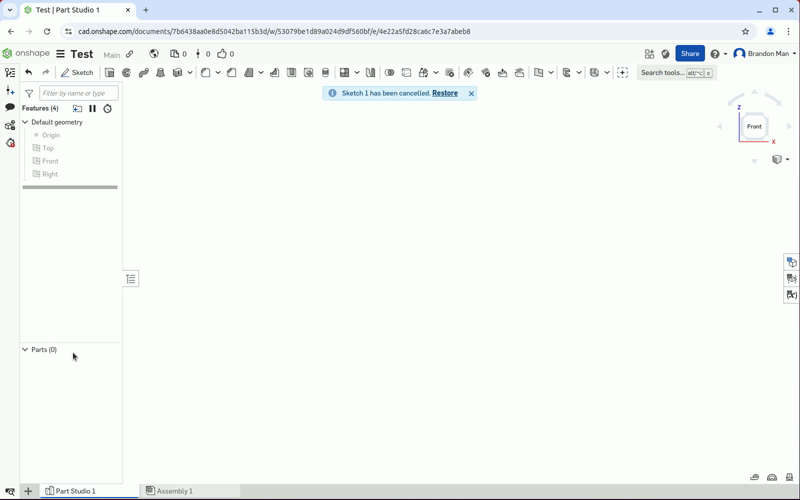
mouse_move(73, 352)
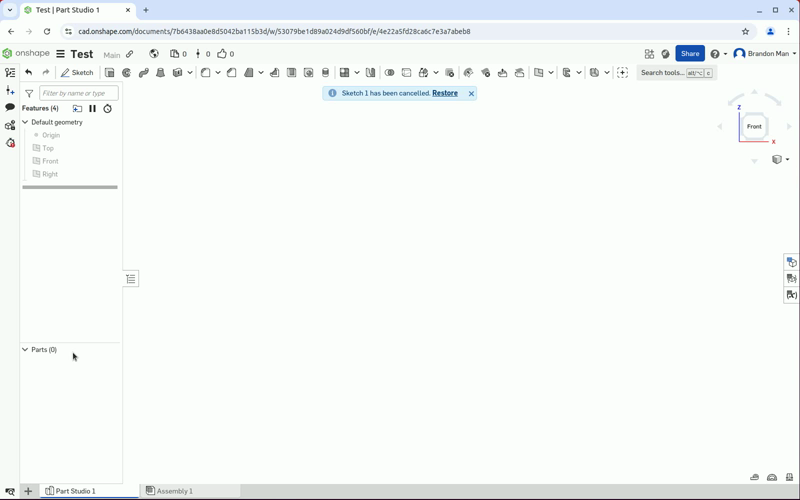
key(shift+y)
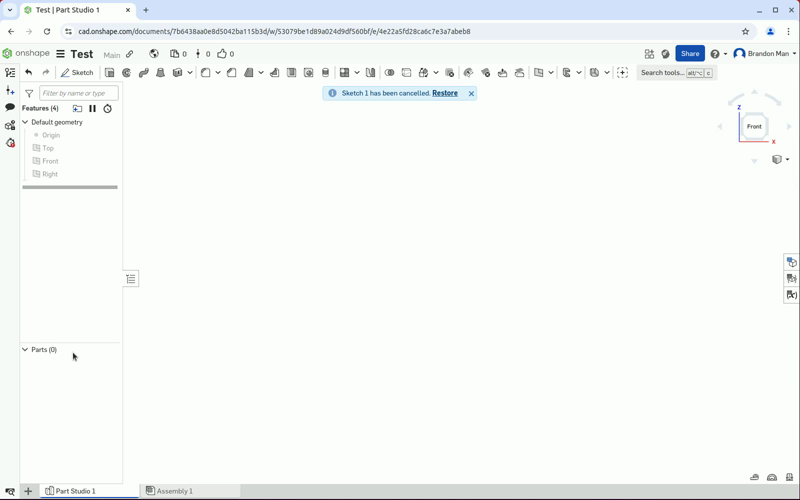
key(shift+s)
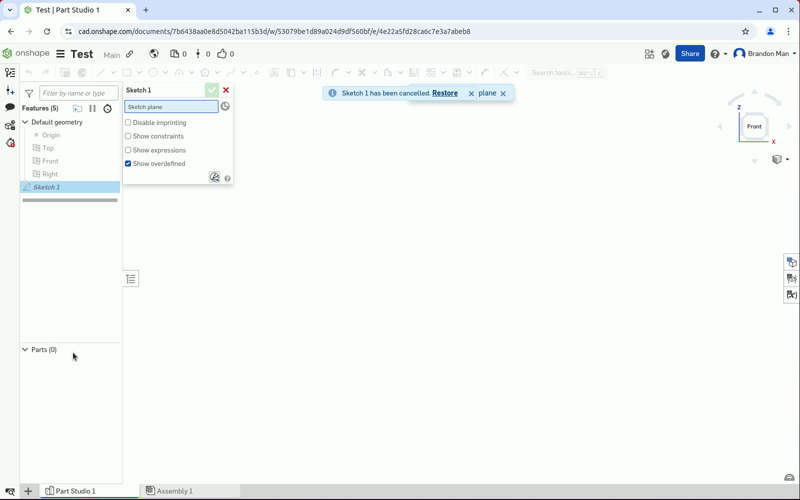
mouse_move(73, 163)
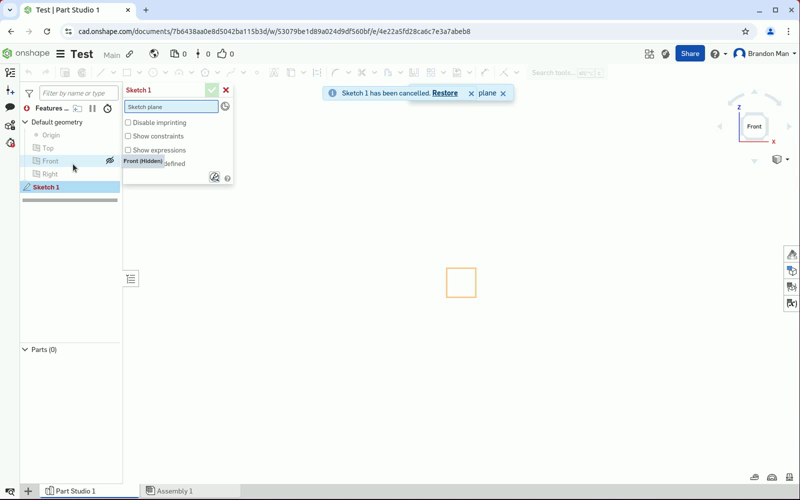
click(73, 163)
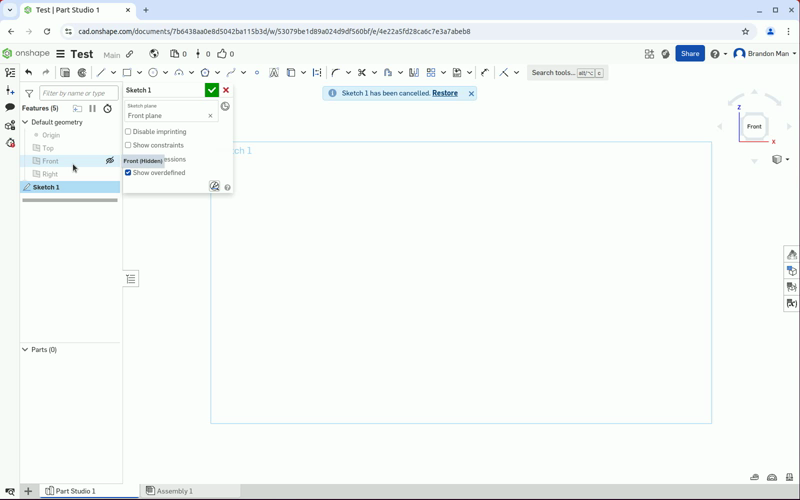
mouse_move(73, 352)
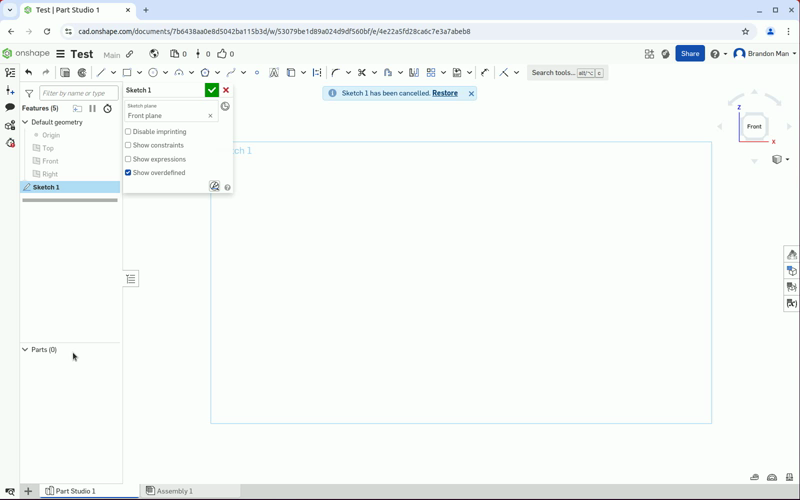
key(y)
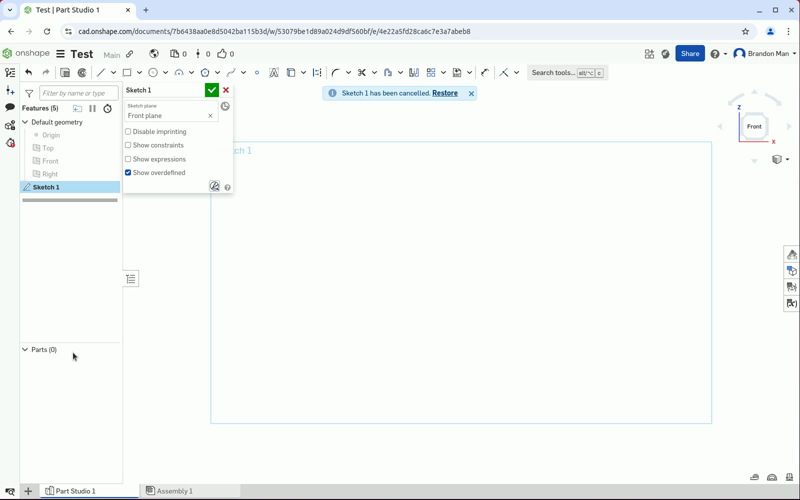
key(c)
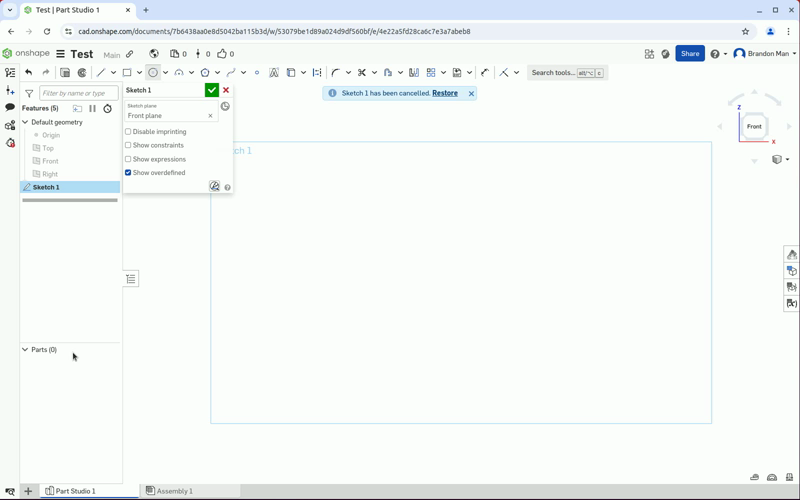
key_down(shift)
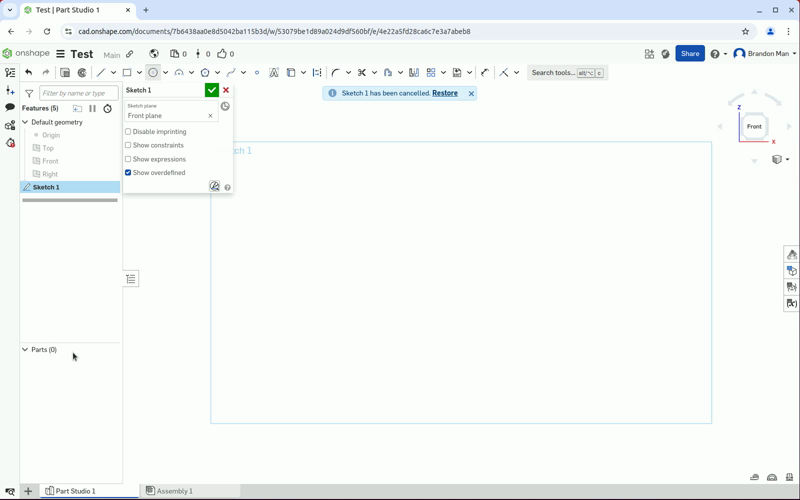
mouse_move(461, 282)
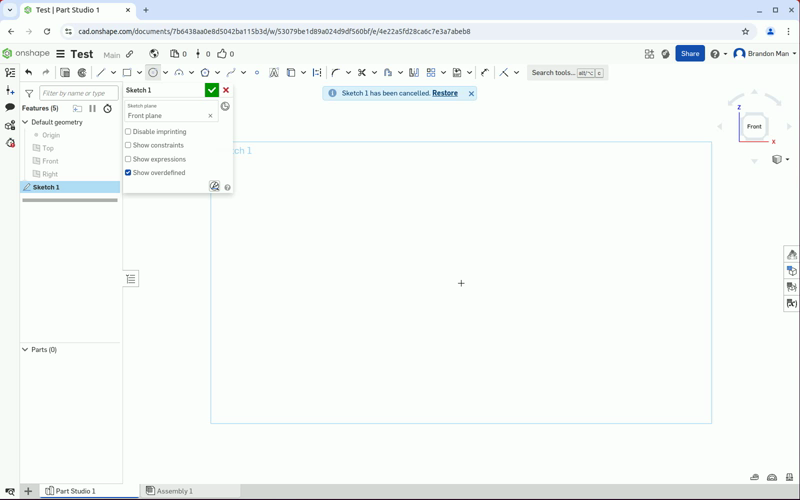
click(461, 282)
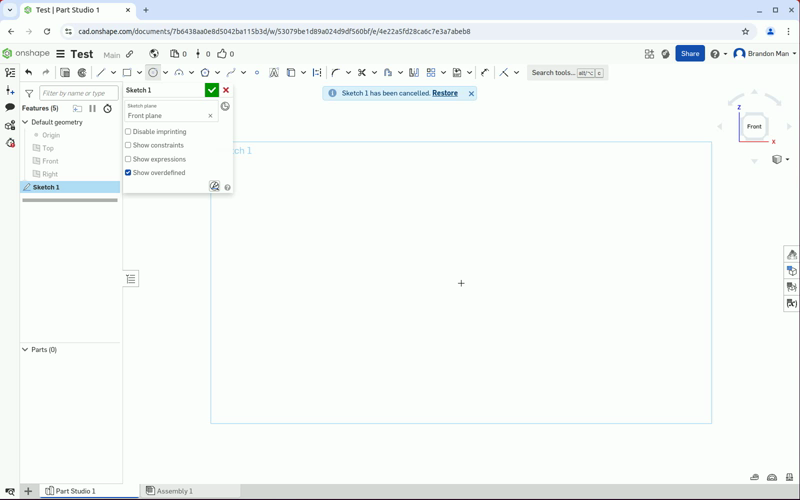
key_up(shift)
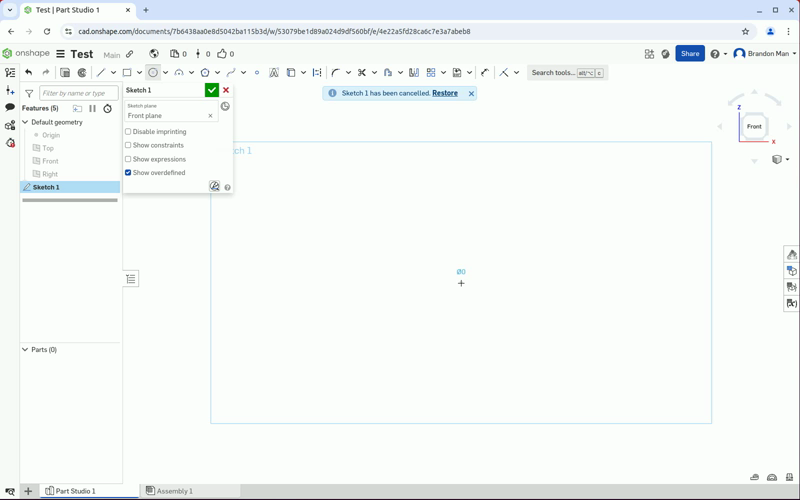
mouse_move(477, 282)
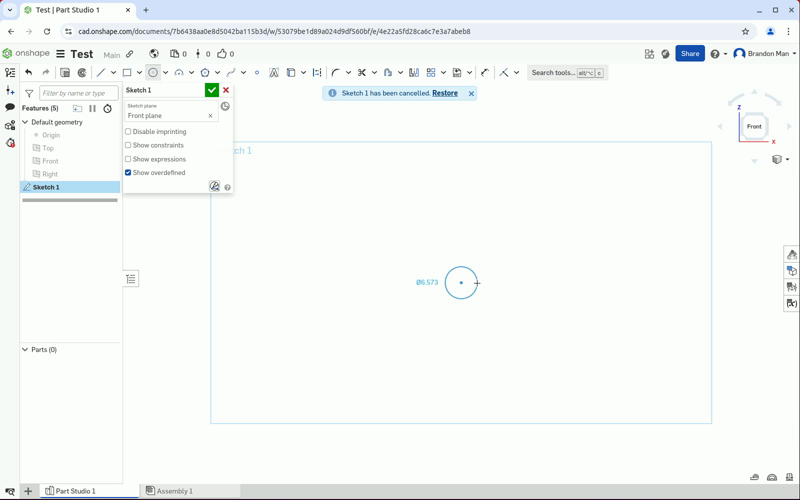
click(477, 282)
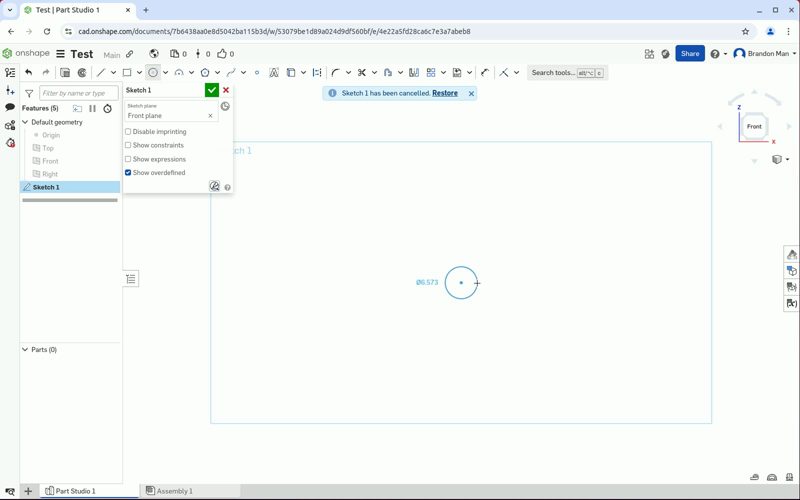
key(esc)
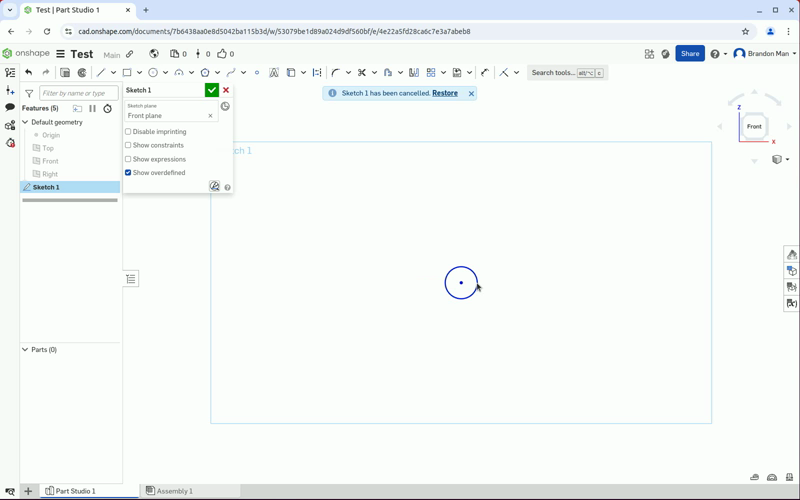
mouse_move(460, 271)
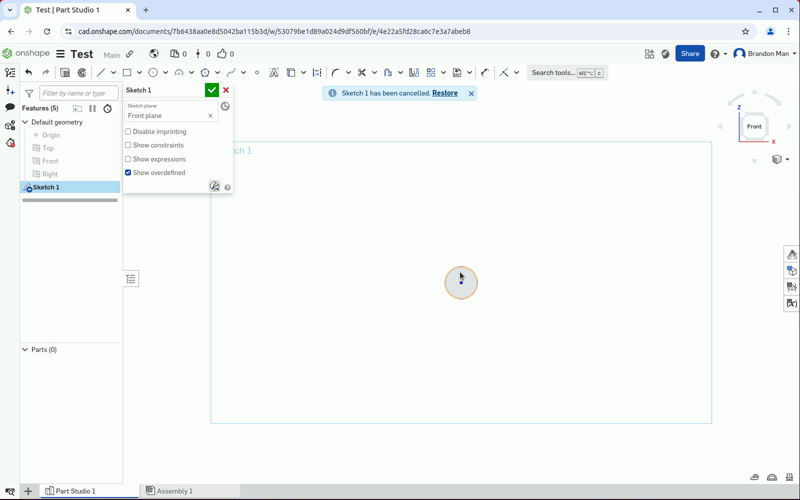
scroll(6)
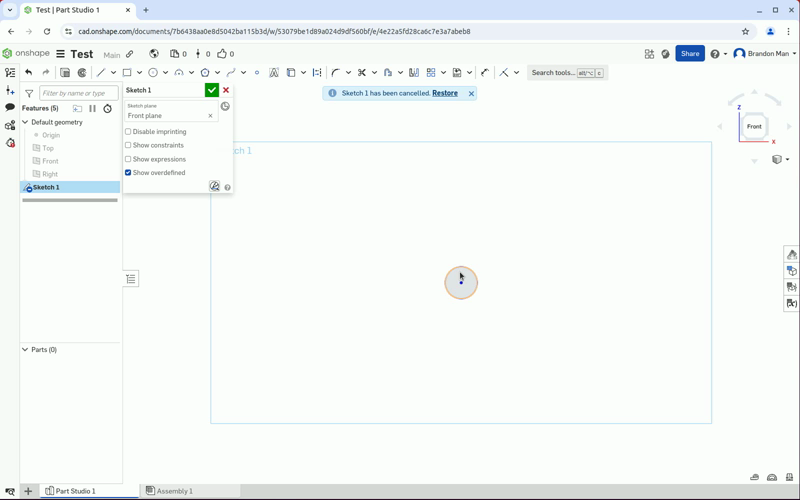
scroll(6)
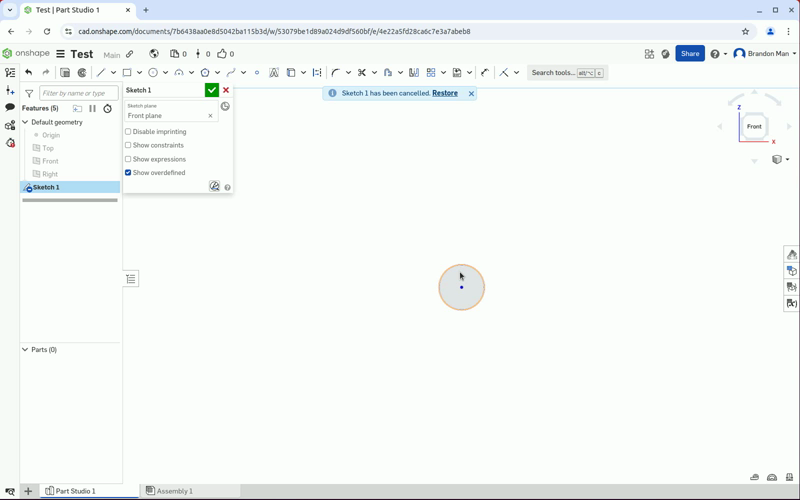
scroll(6)
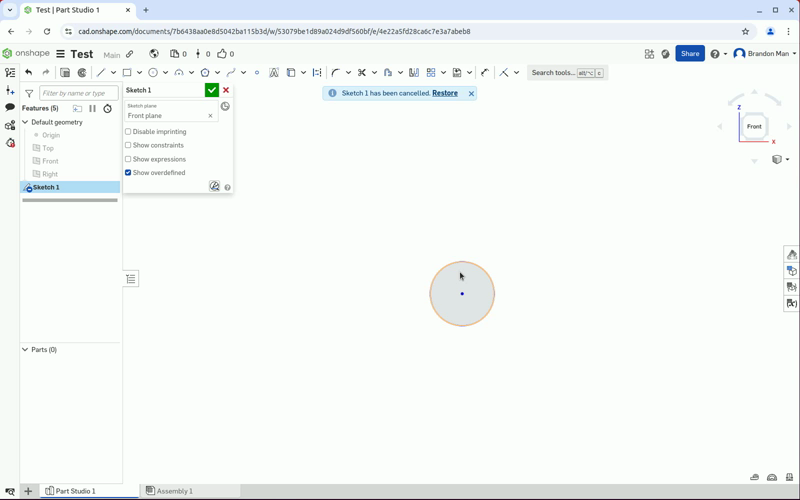
scroll(6)
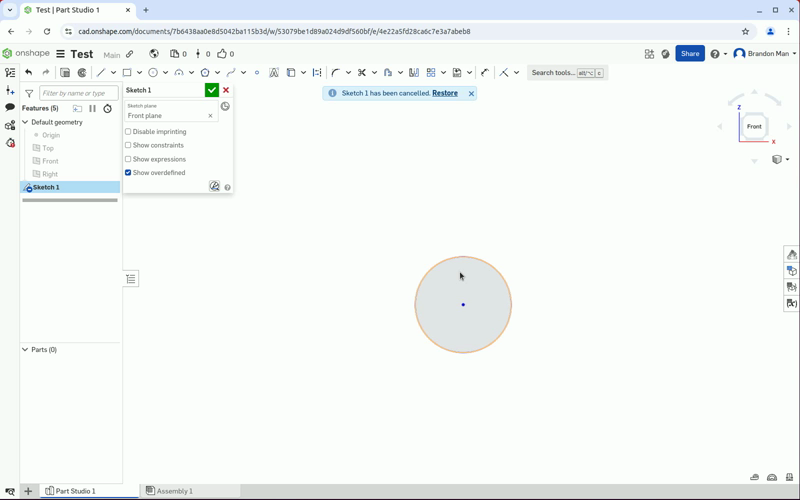
scroll(6)
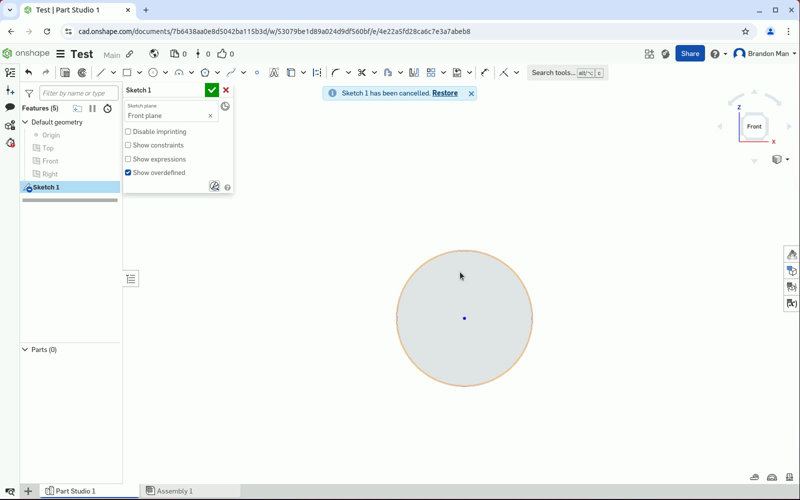
scroll(6)
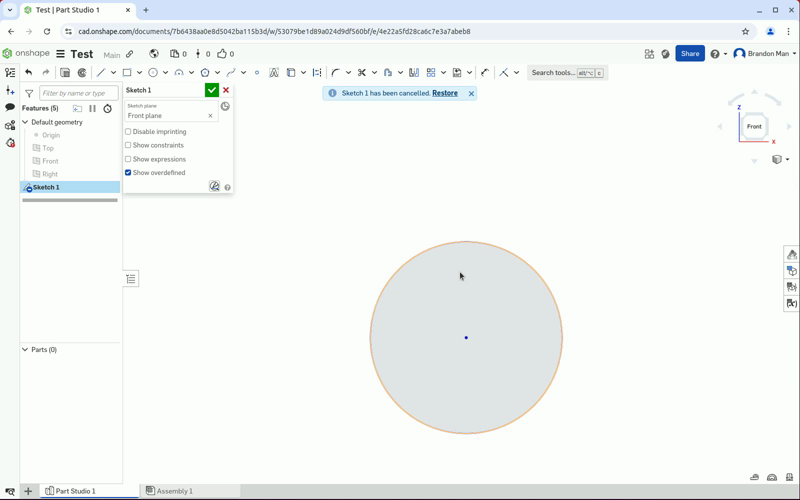
scroll(6)
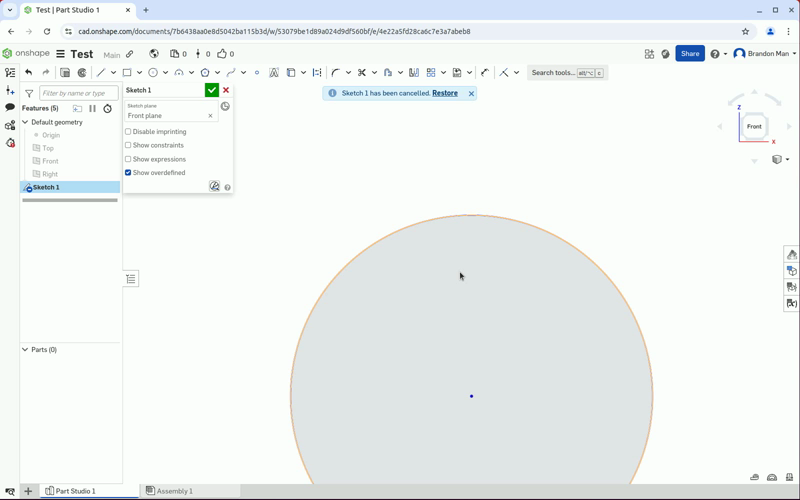
click(460, 271)
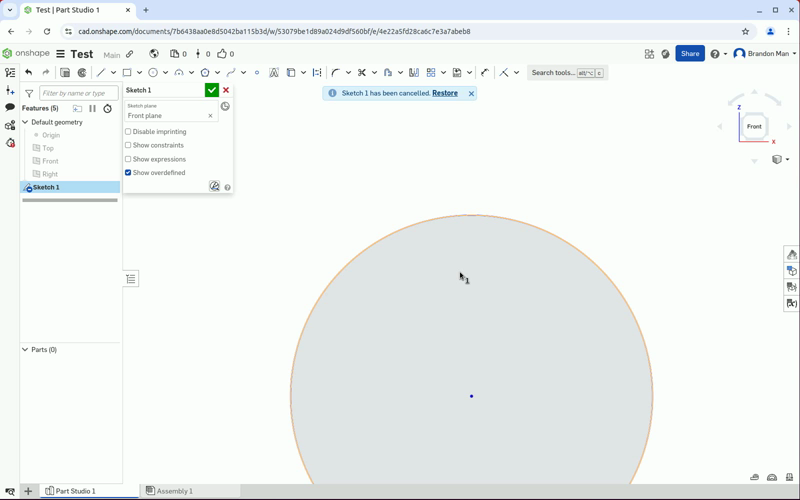
scroll(-6)
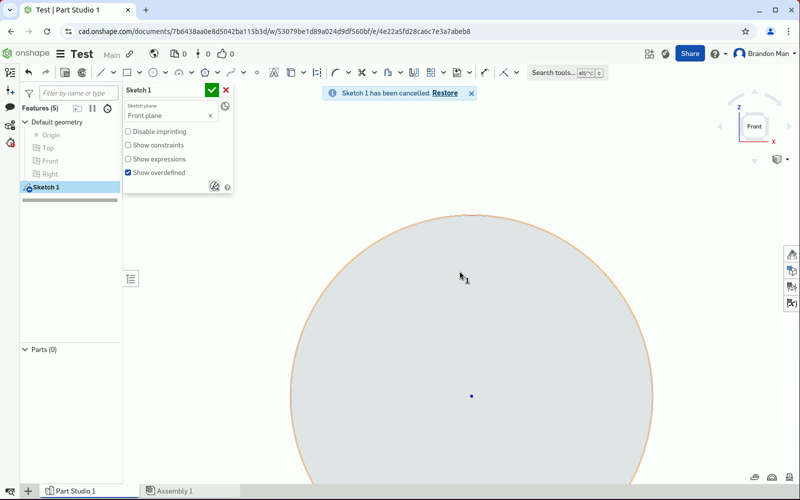
scroll(-6)
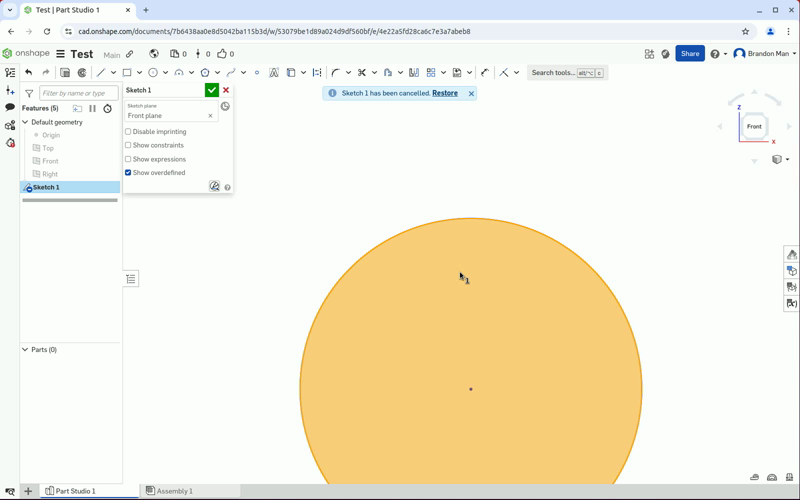
scroll(-6)
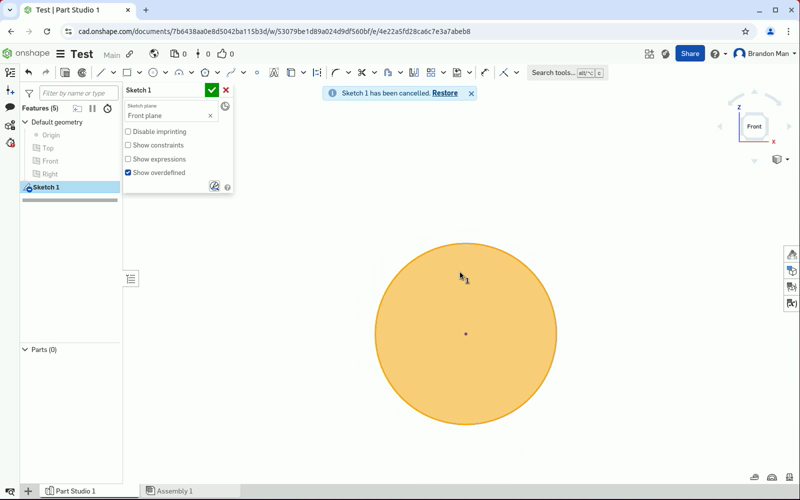
scroll(-6)
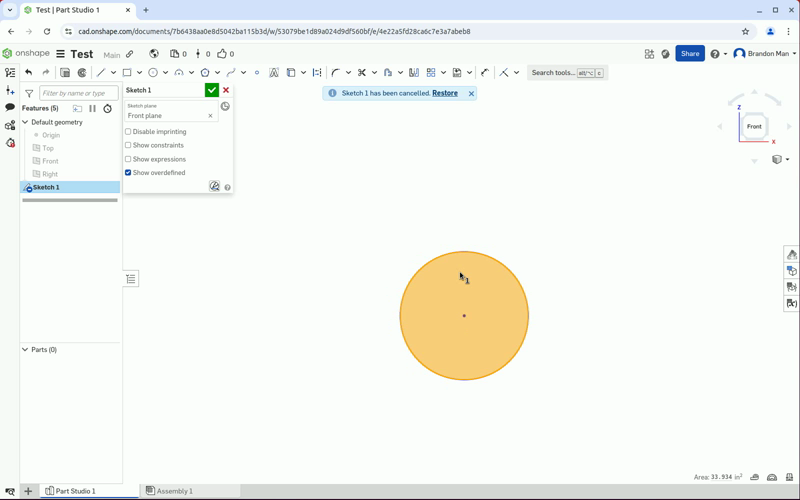
scroll(-6)
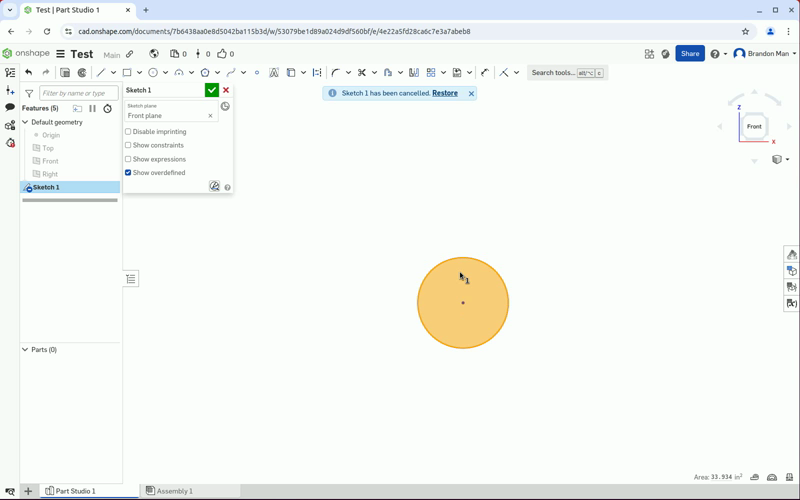
scroll(-6)
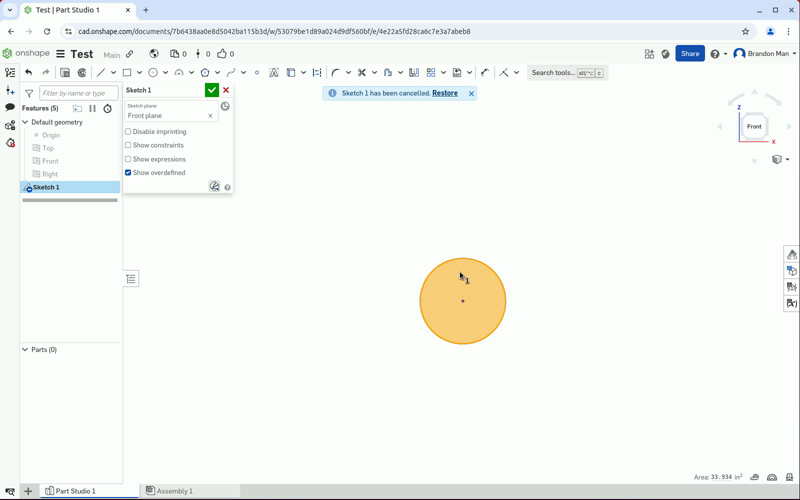
scroll(-6)
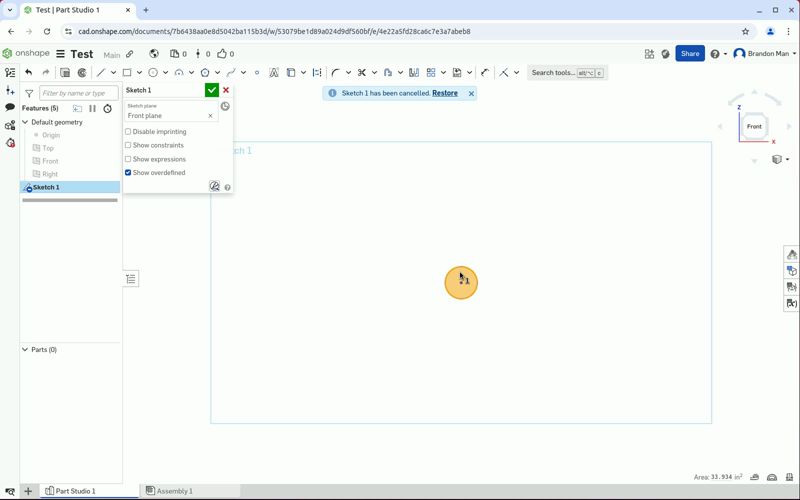
mouse_move(73, 352)
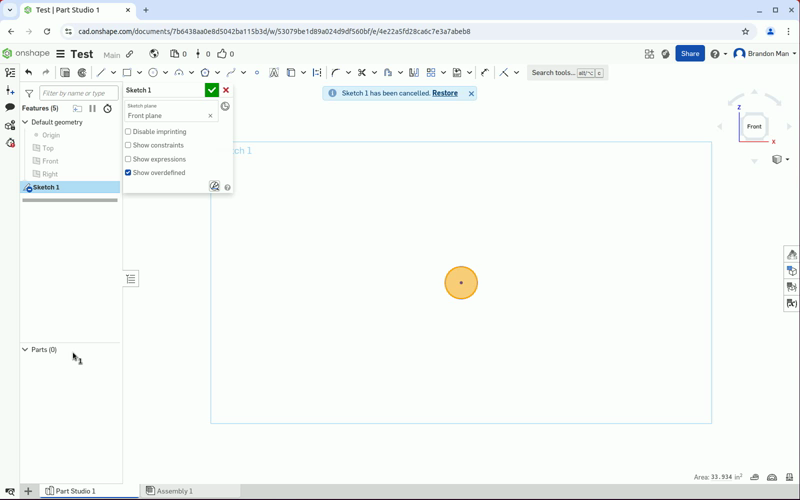
key(shift+y)
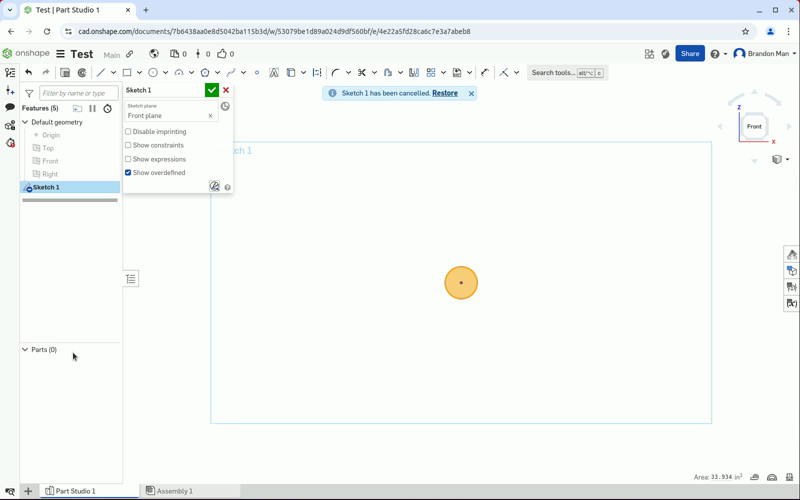
key(shift+e)
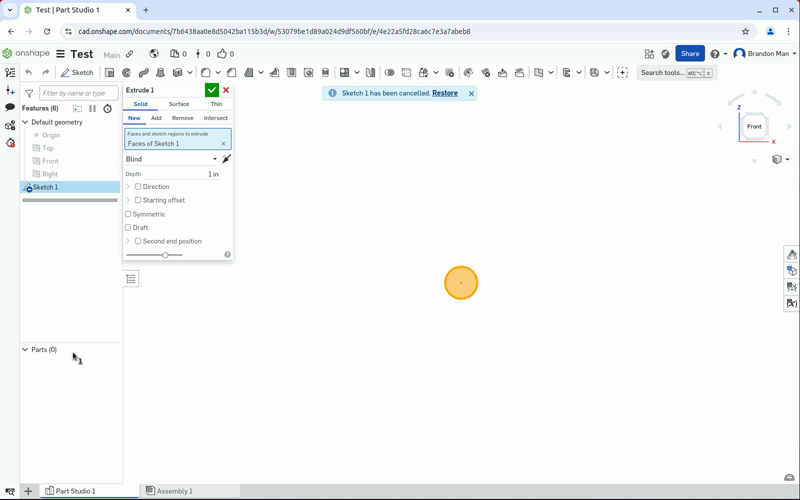
mouse_move(143, 106)
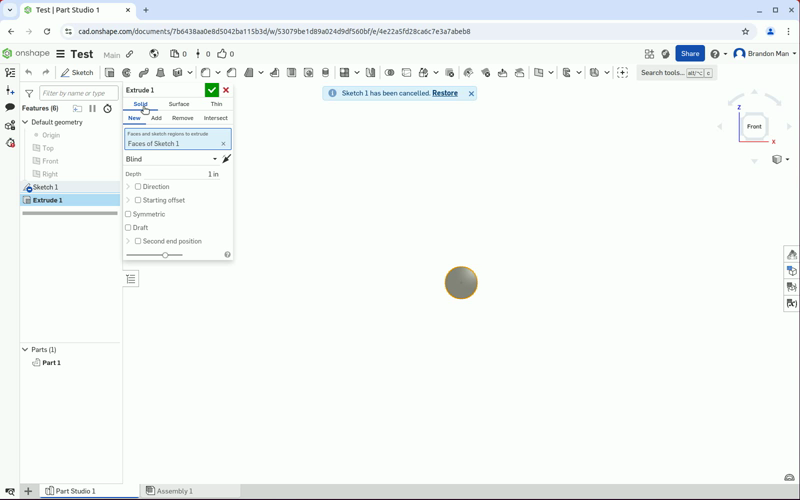
click(143, 106)
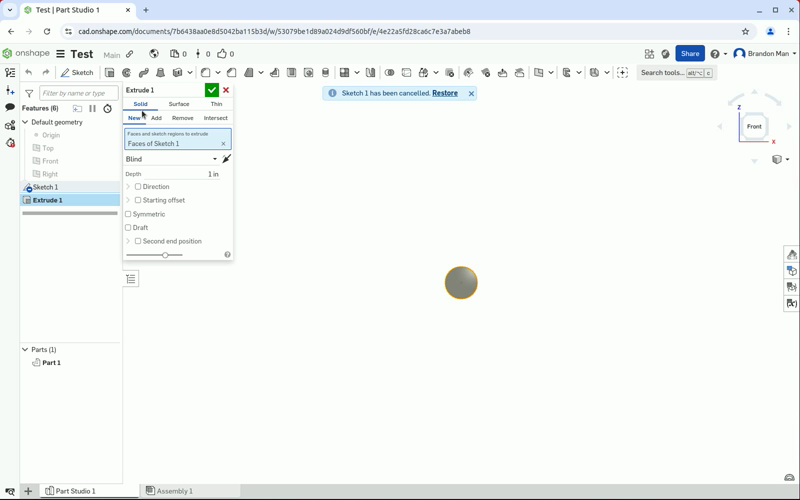
mouse_move(137, 120)
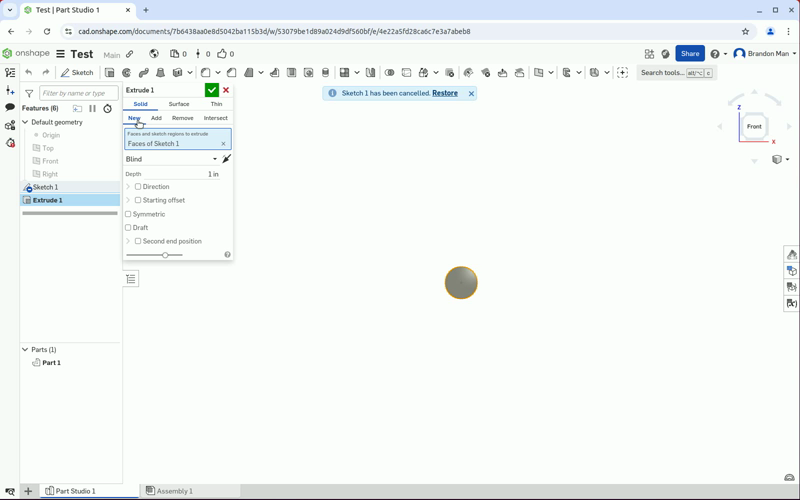
click(137, 120)
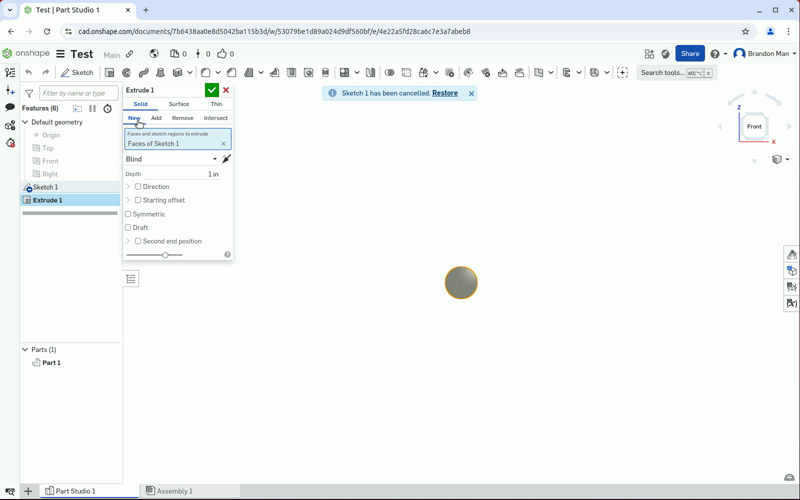
key(tab, 4)
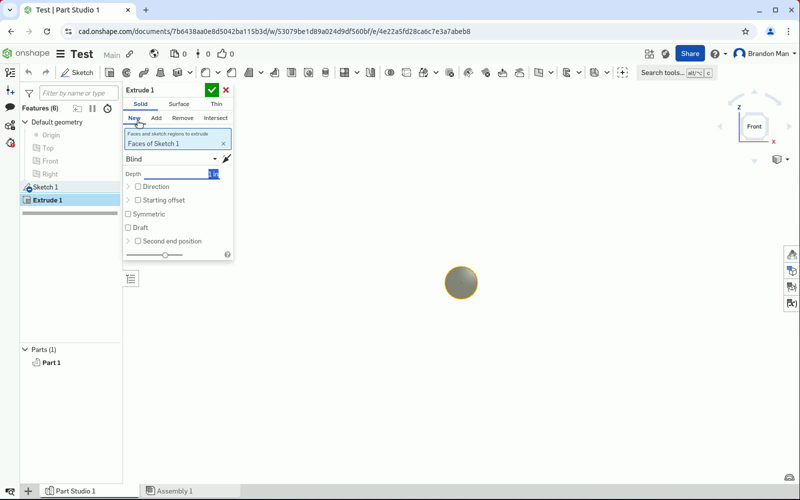
text(2.166)
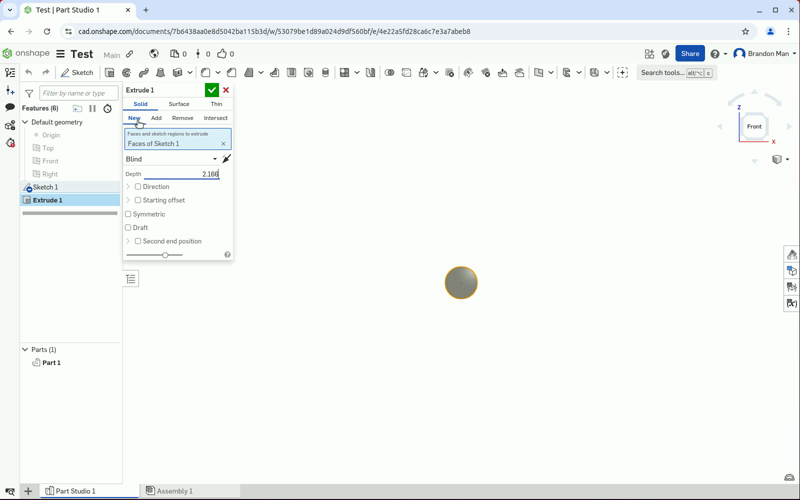
key(enter)
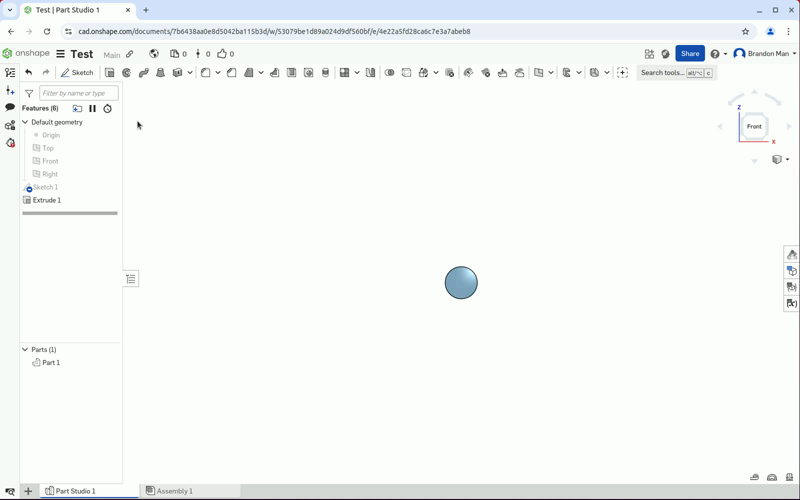
key(shift+h)
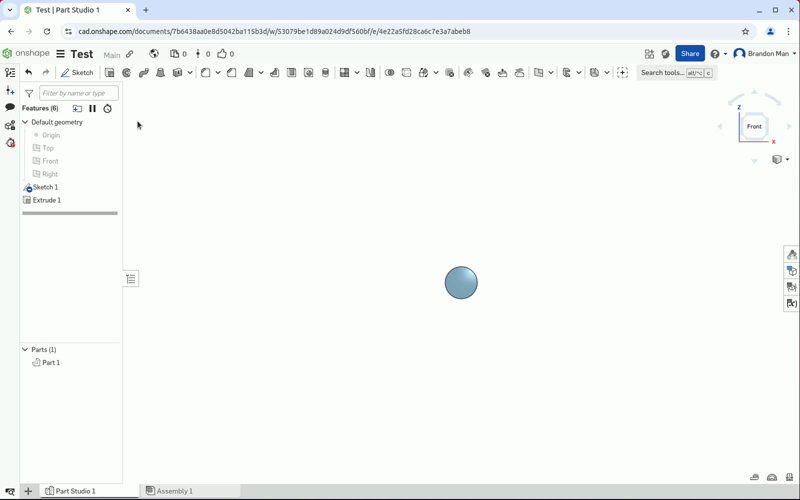
key(shift+h)
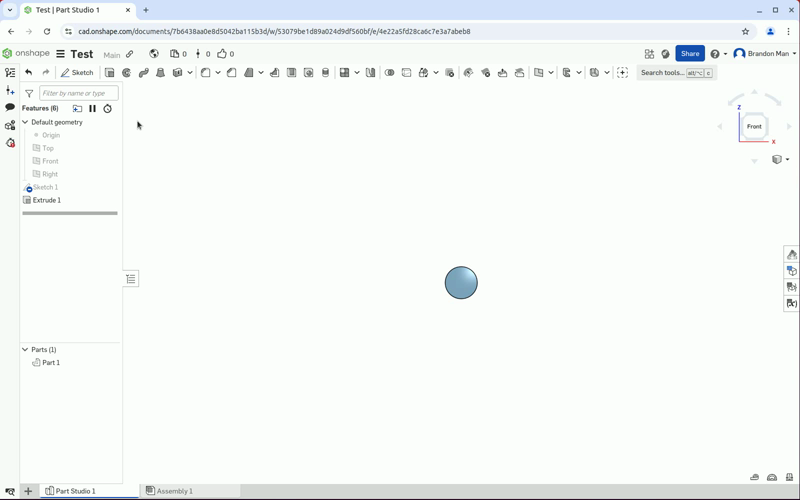
mouse_move(73, 189)
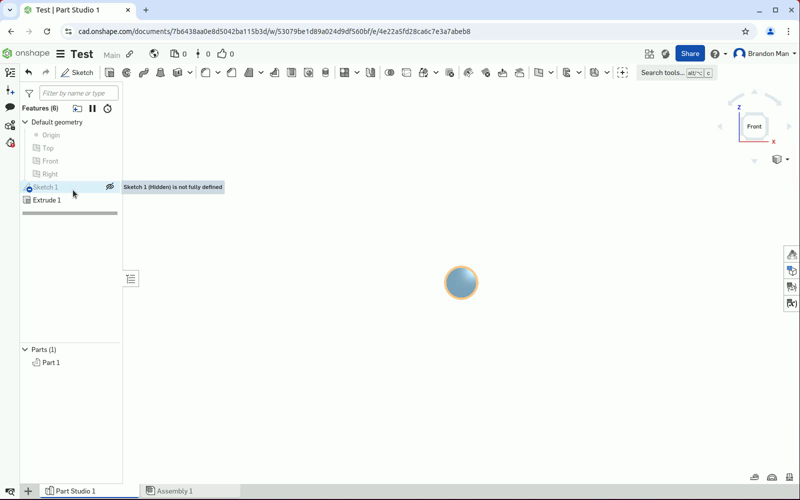
click(73, 189)
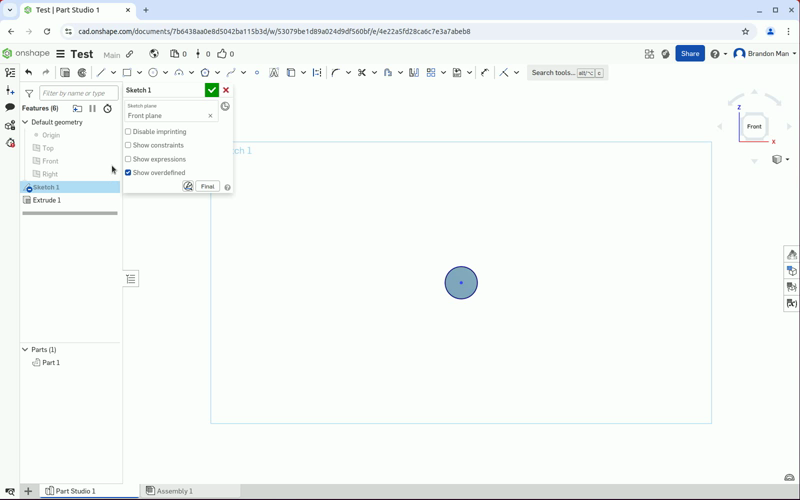
mouse_move(229, 92)
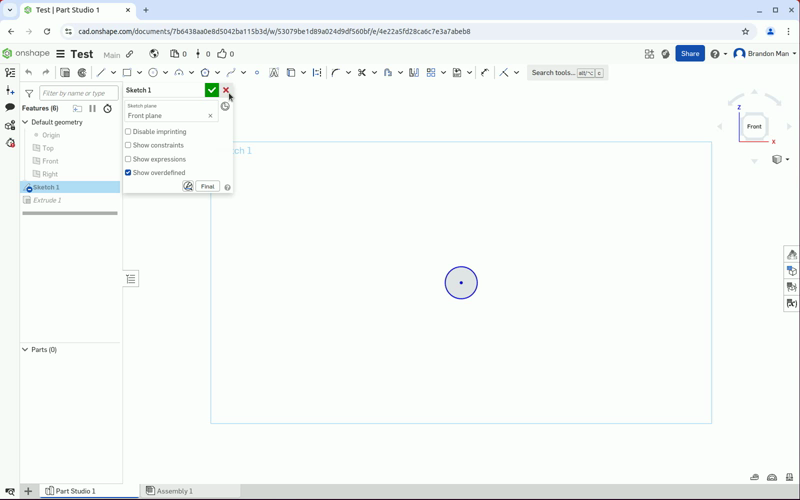
click(229, 92)
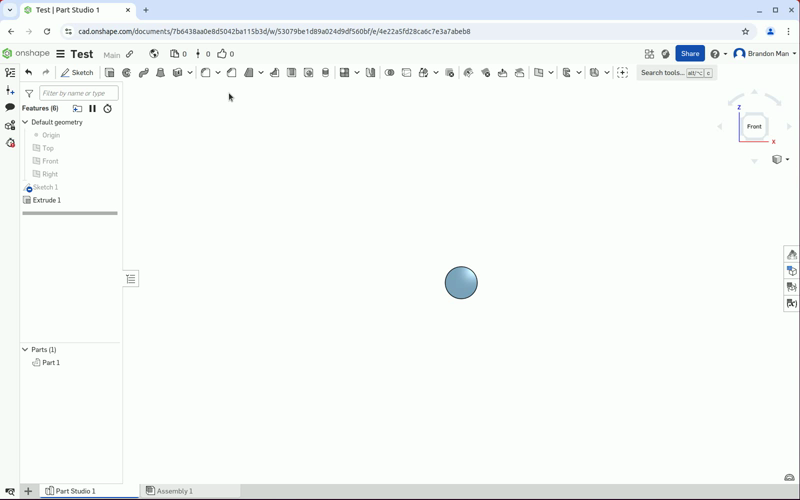
mouse_move(541, 75)
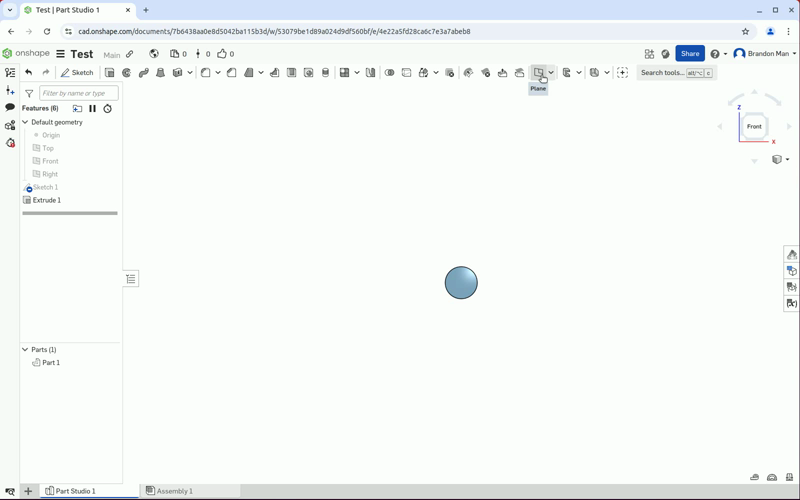
click(541, 75)
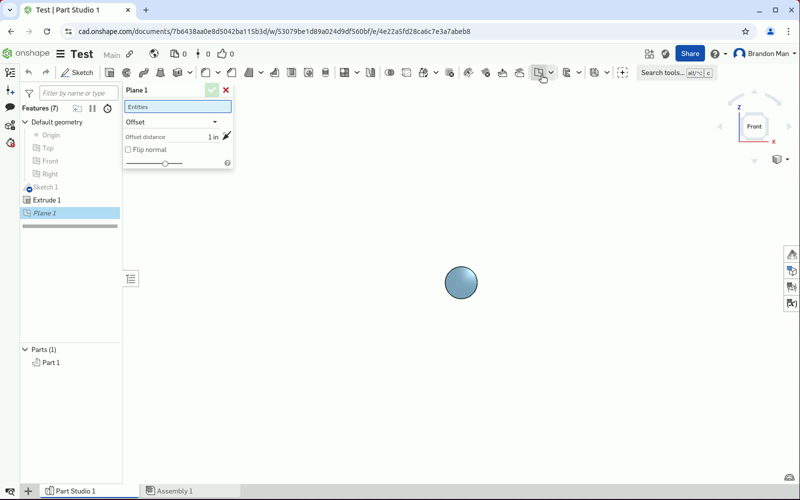
mouse_move(73, 163)
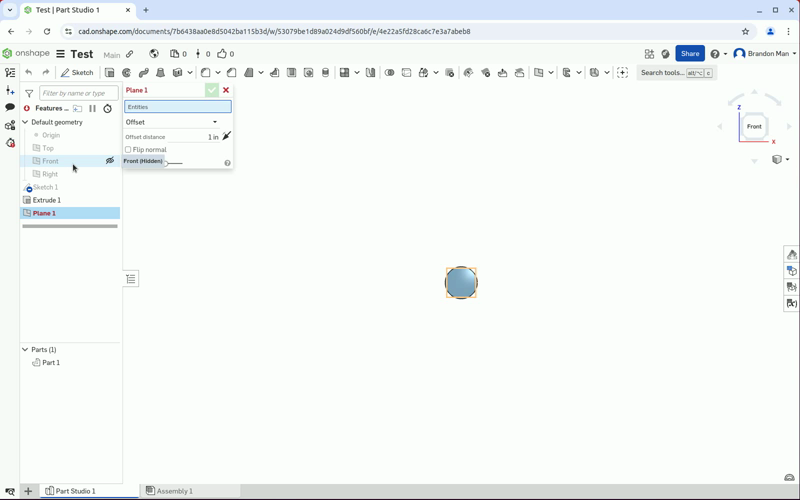
click(73, 163)
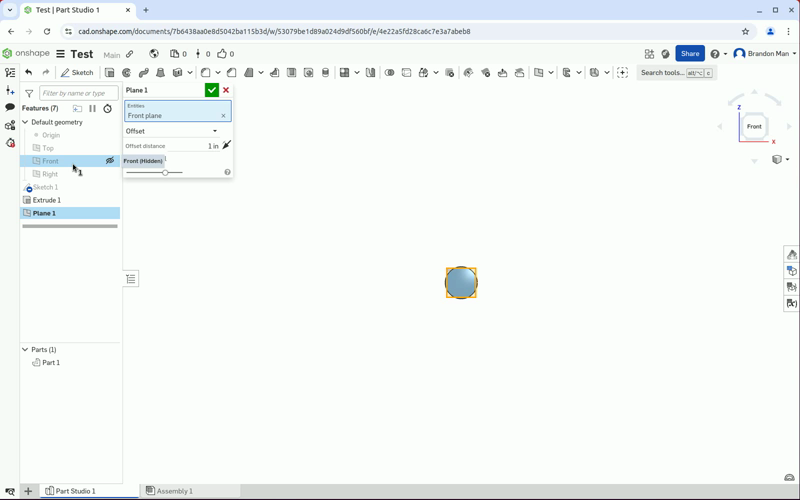
key(tab, 2)
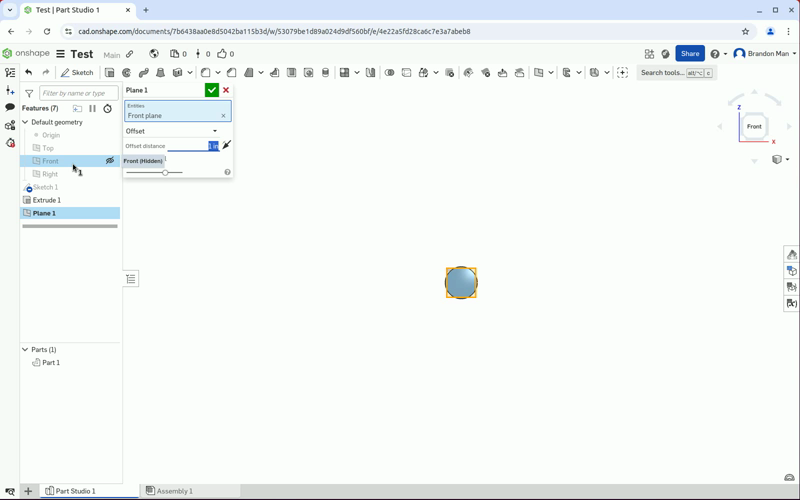
text(2.157)
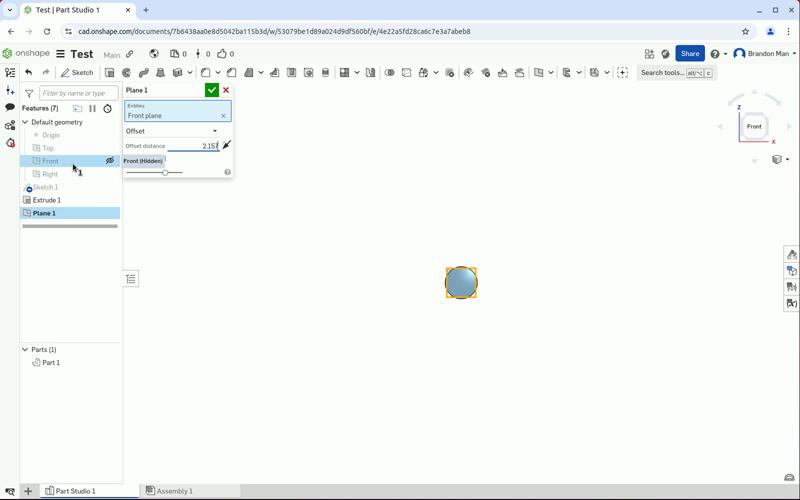
key(enter, 2)
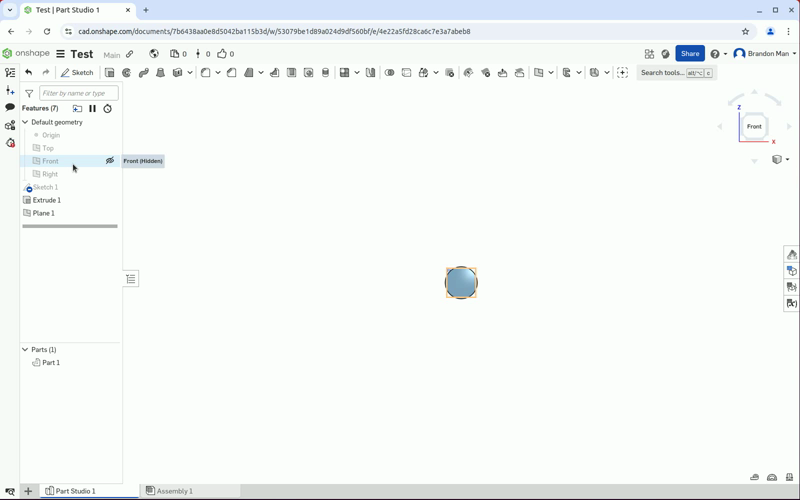
key(shift+s)
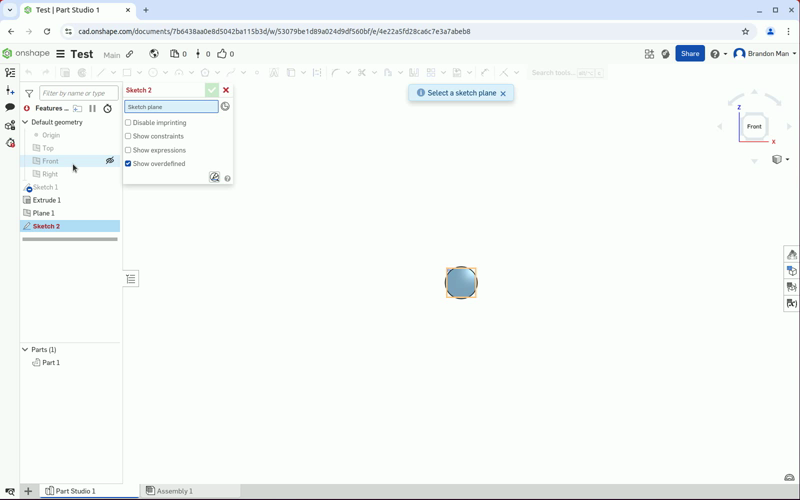
mouse_move(73, 215)
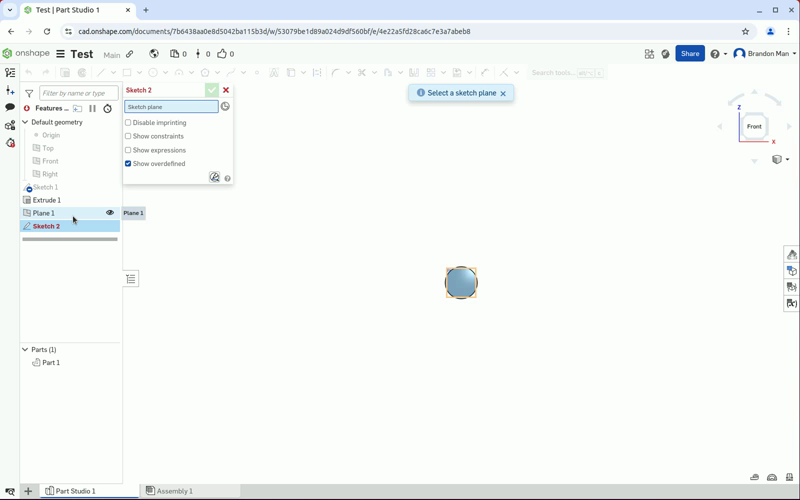
click(73, 215)
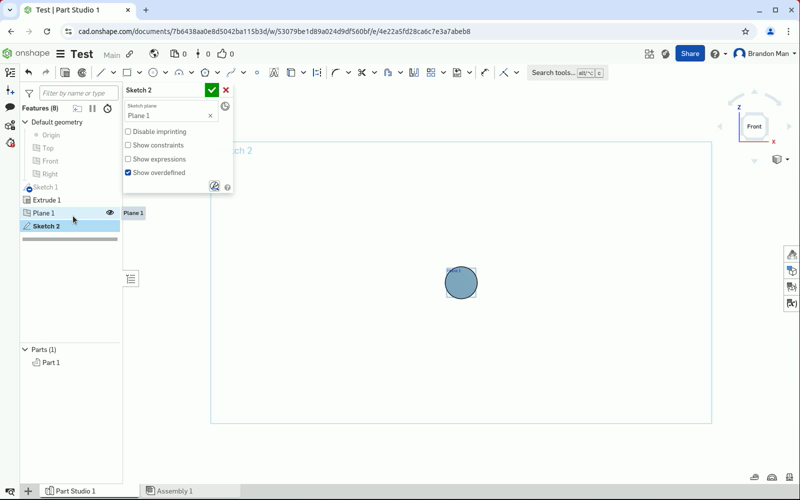
mouse_move(73, 352)
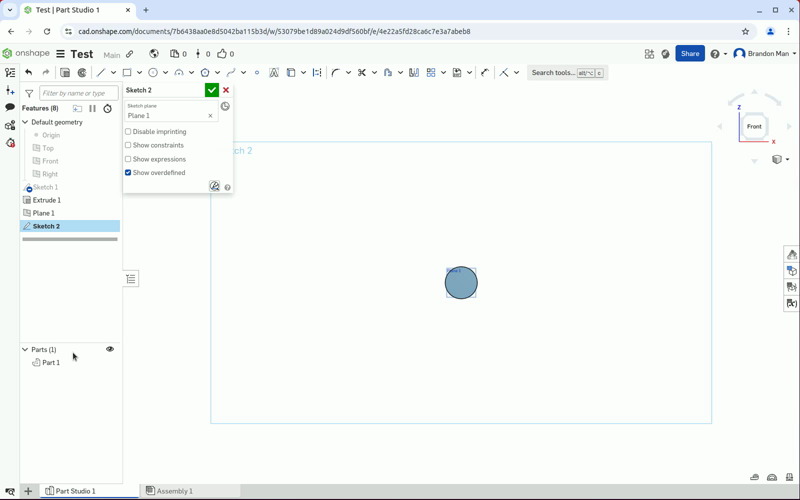
key(y)
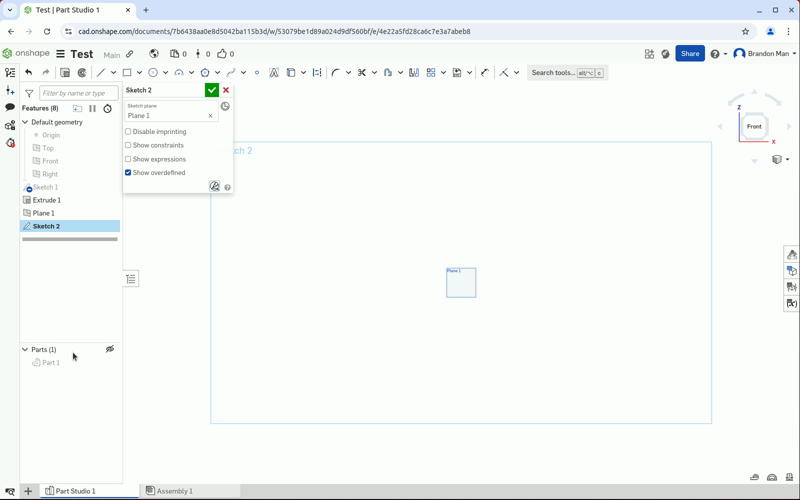
key(c)
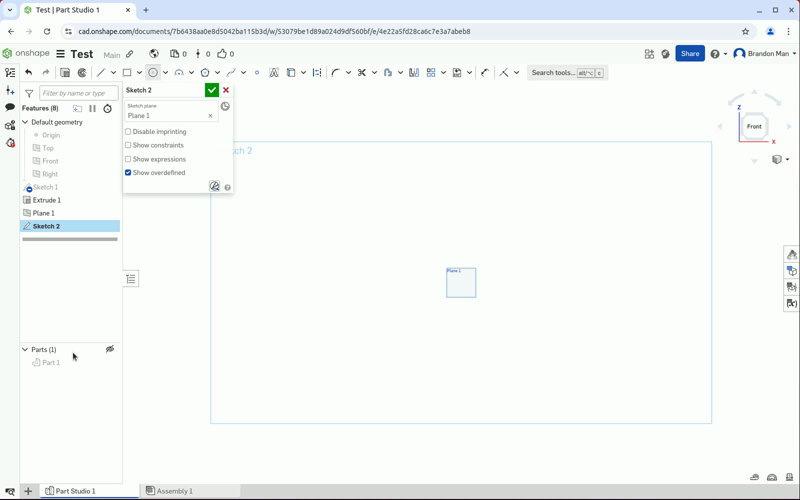
key_down(shift)
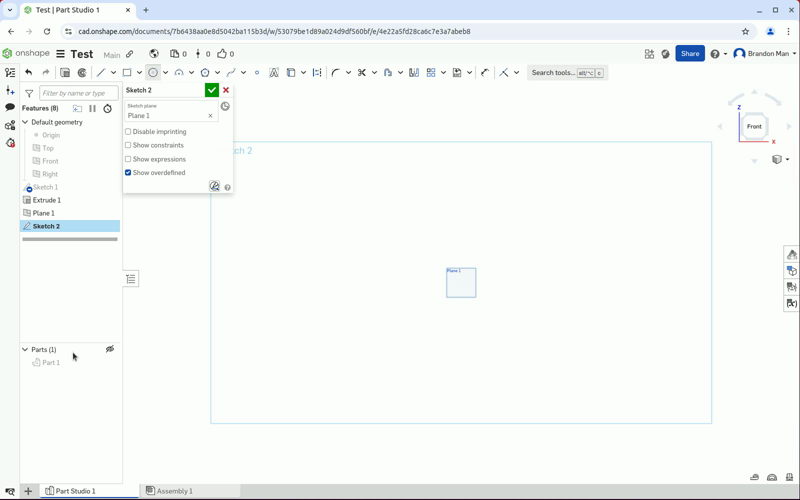
mouse_move(460, 282)
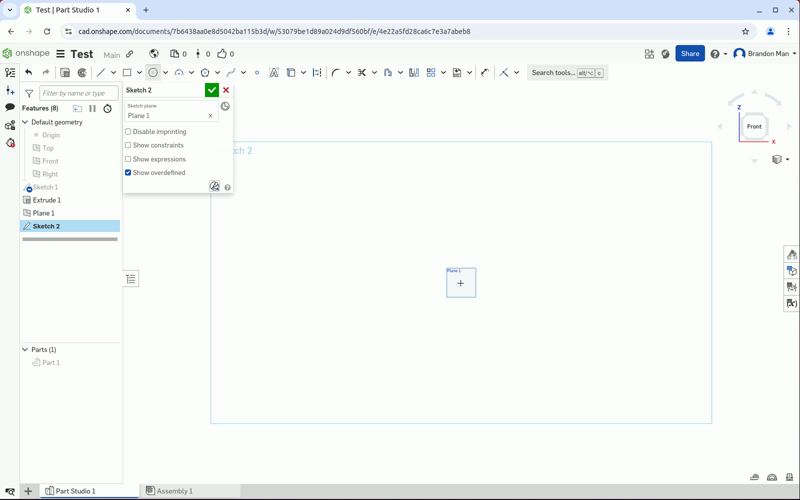
click(460, 282)
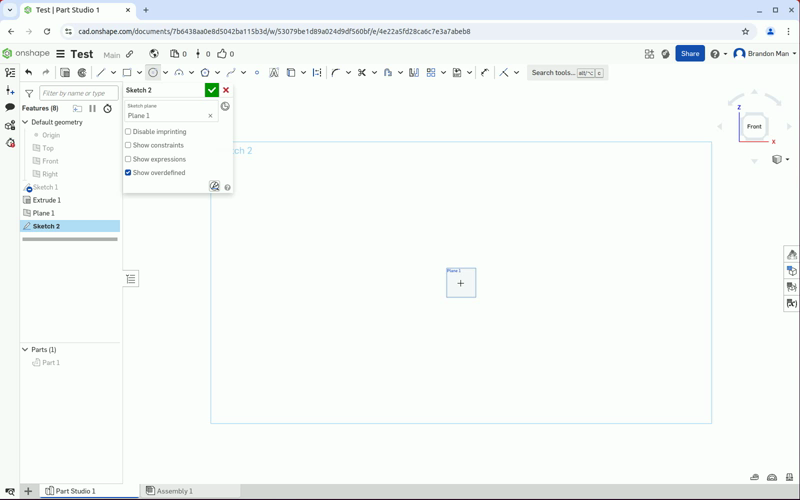
key_up(shift)
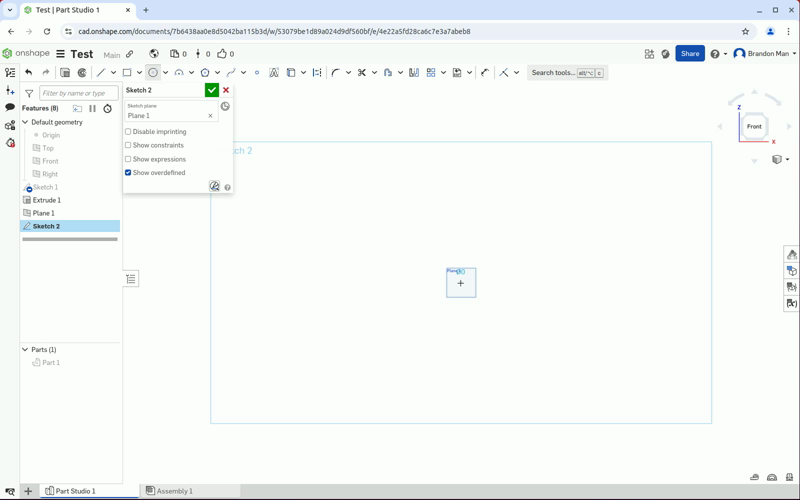
mouse_move(468, 282)
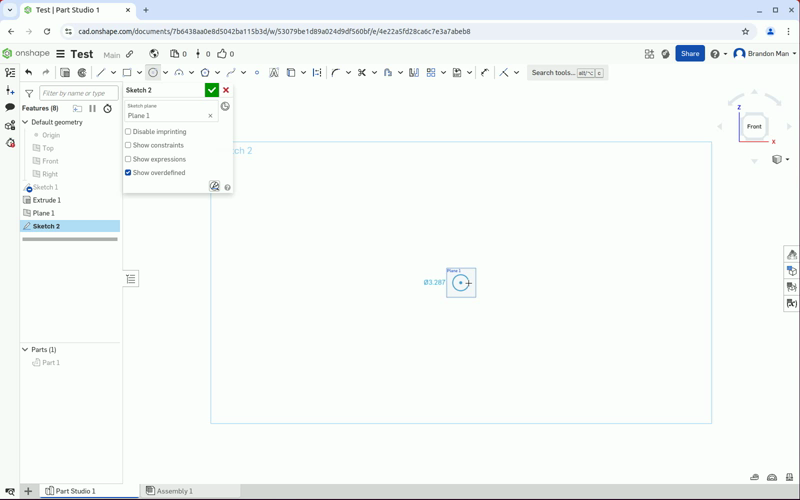
click(468, 282)
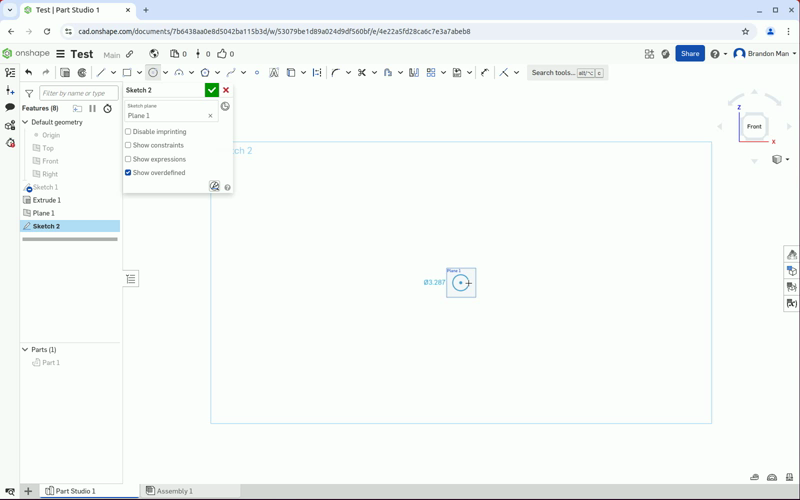
key(esc)
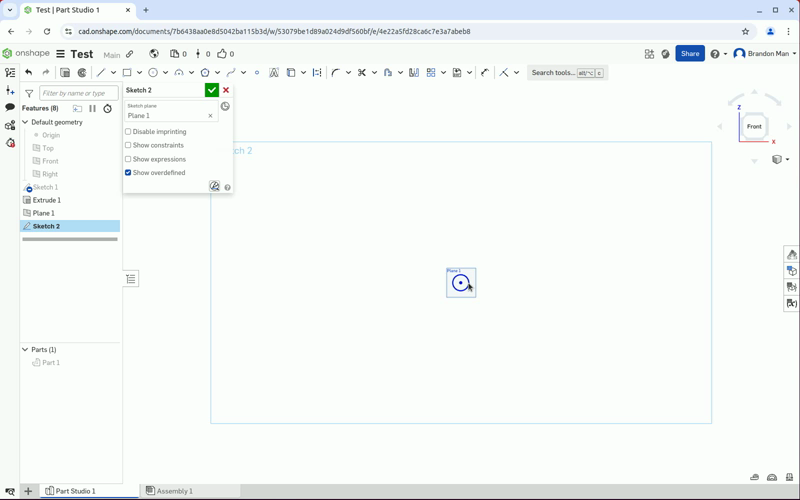
mouse_move(455, 285)
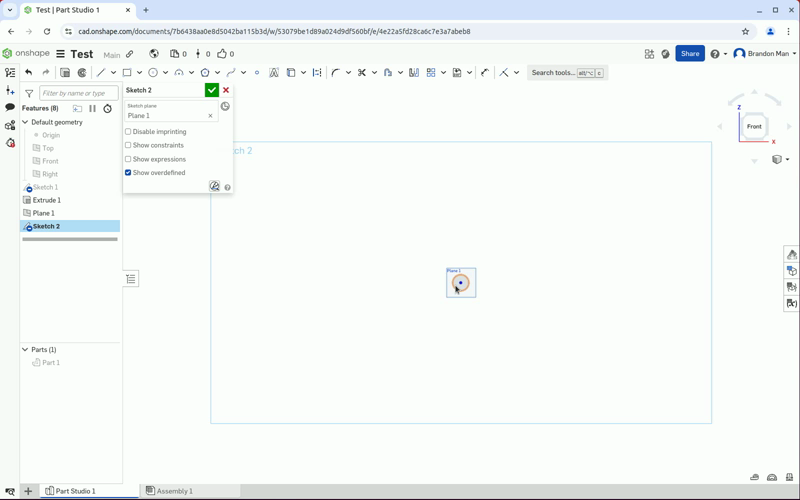
scroll(6)
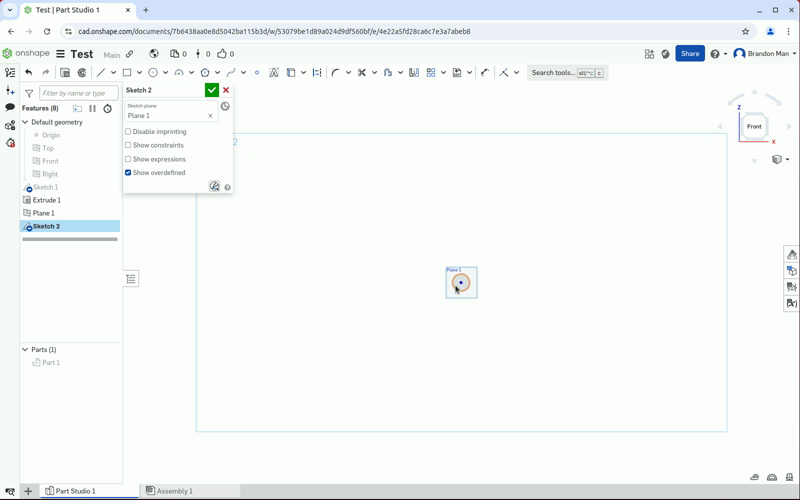
scroll(6)
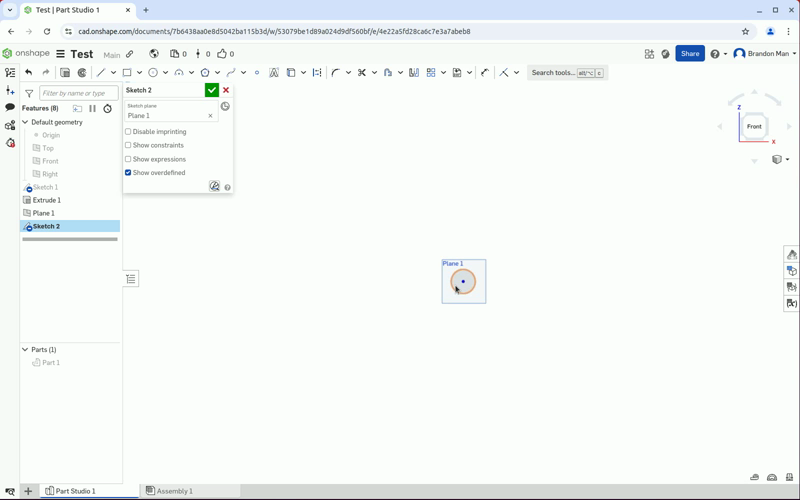
scroll(6)
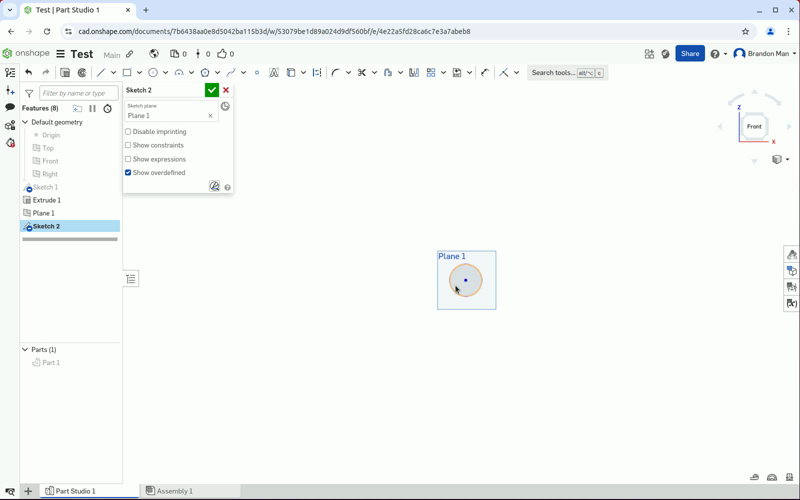
scroll(6)
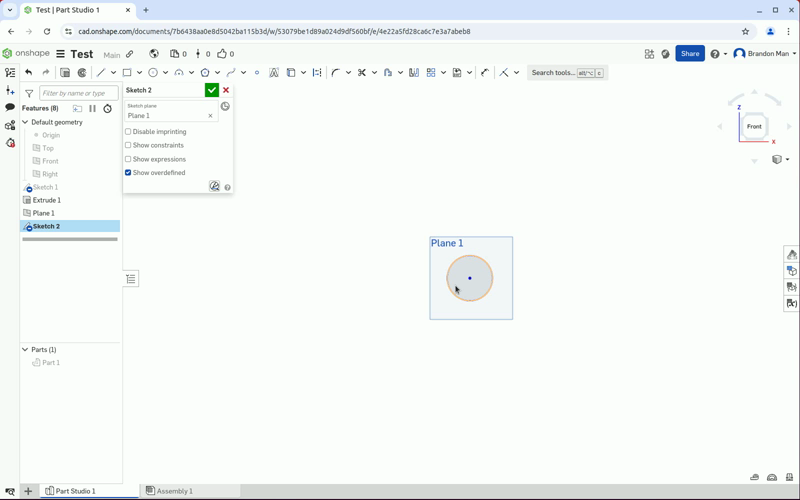
scroll(6)
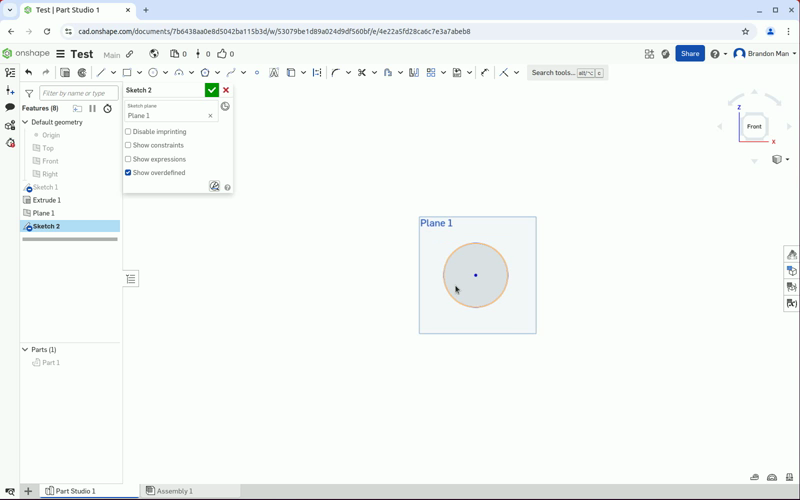
scroll(6)
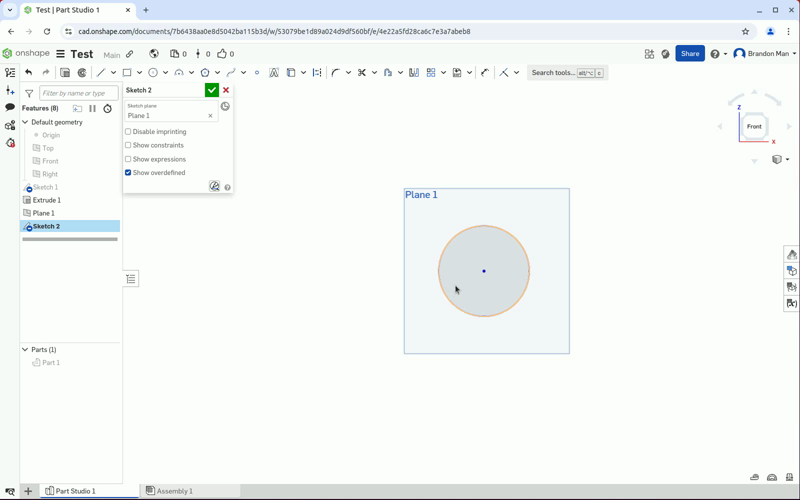
scroll(6)
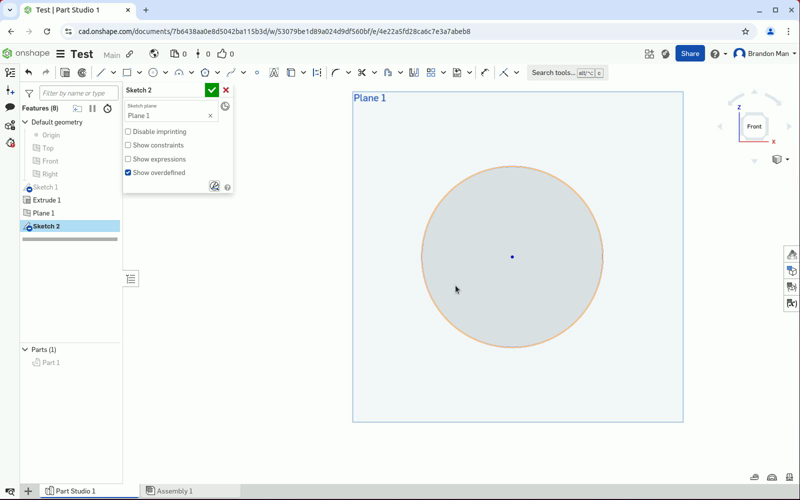
click(455, 285)
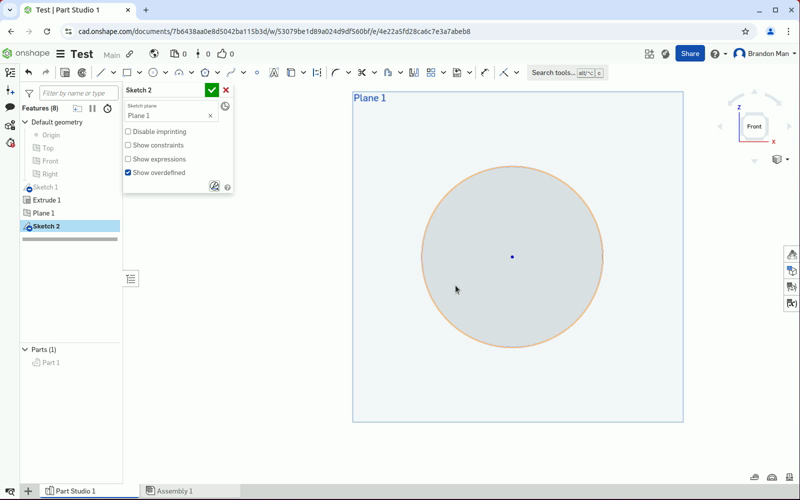
scroll(-6)
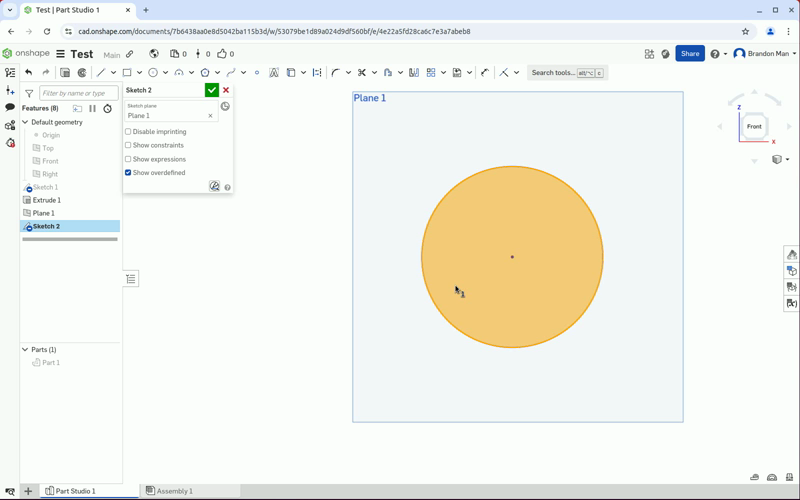
scroll(-6)
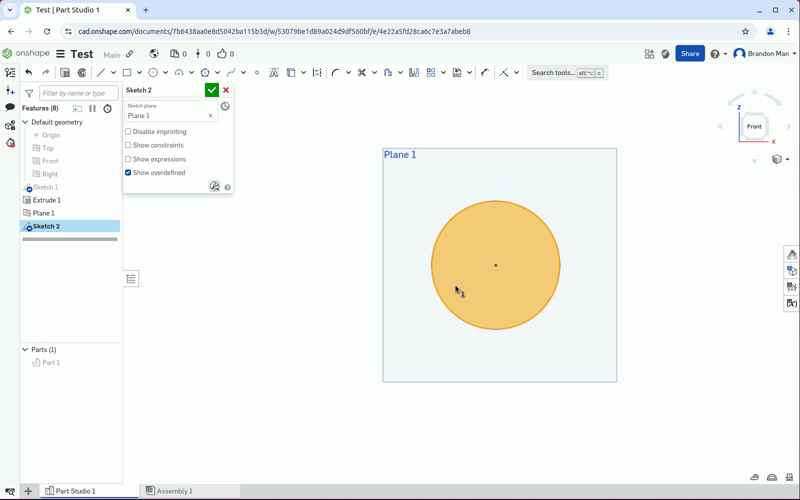
scroll(-6)
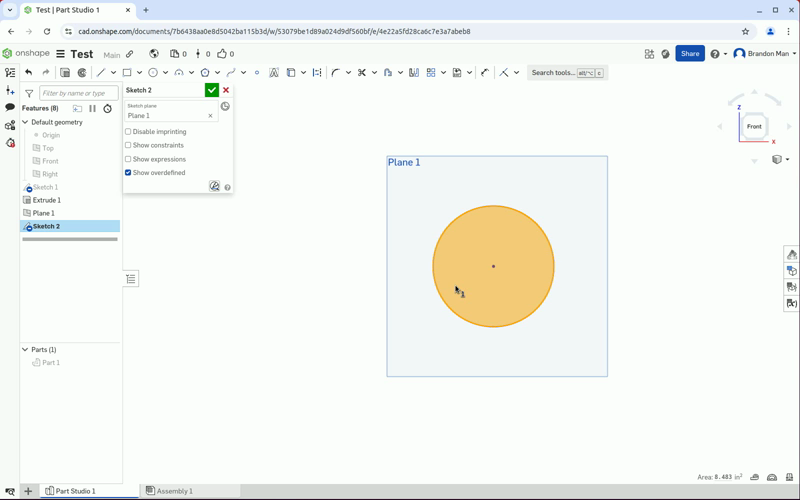
scroll(-6)
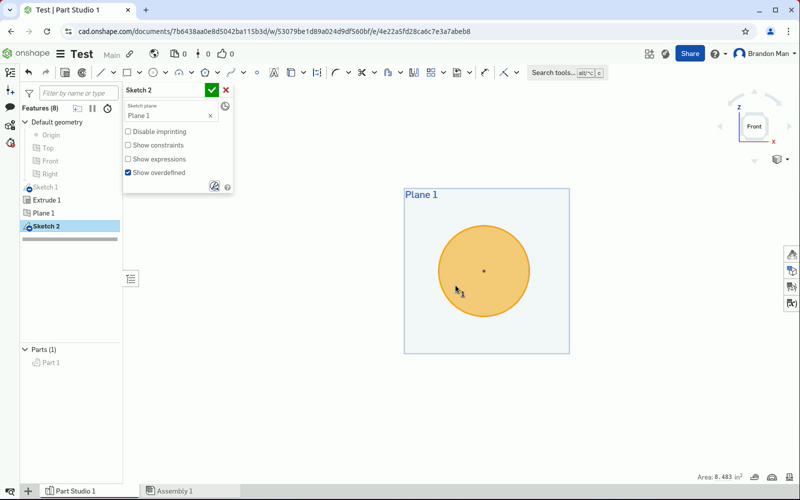
scroll(-6)
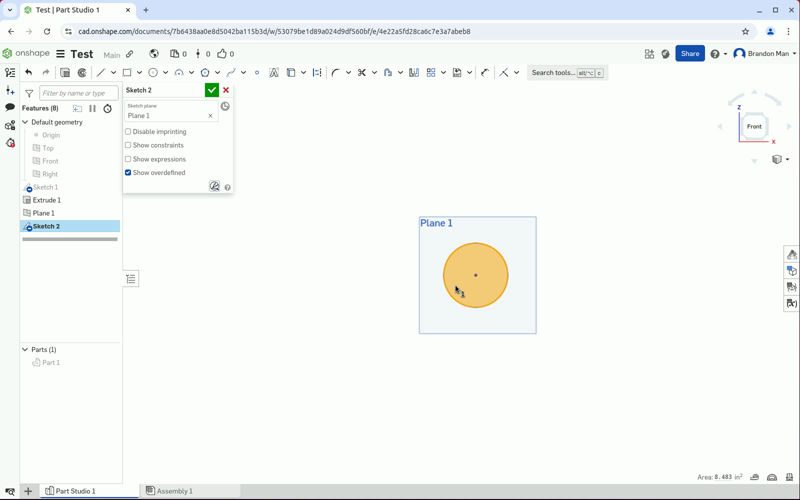
scroll(-6)
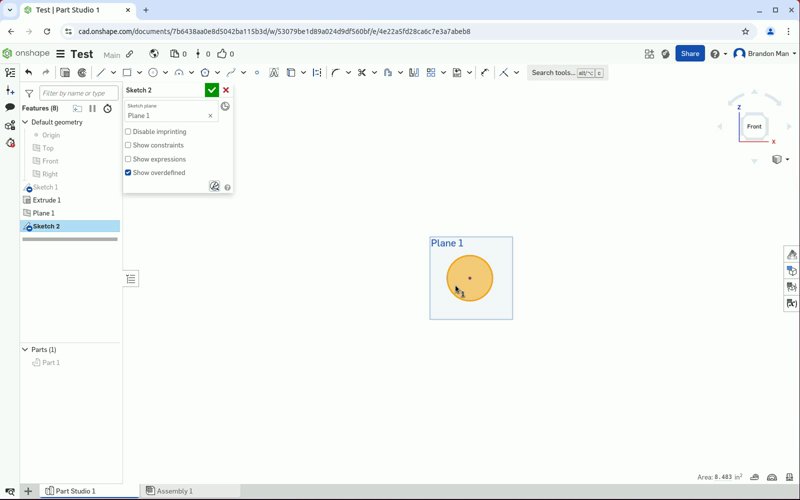
scroll(-6)
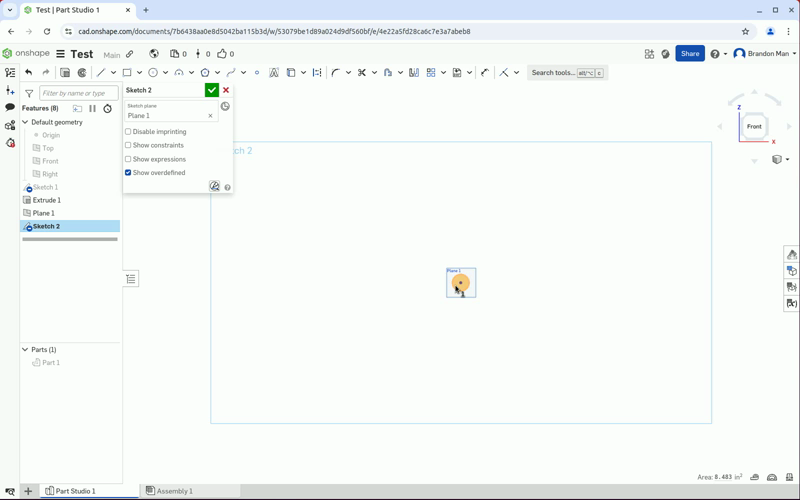
mouse_move(73, 352)
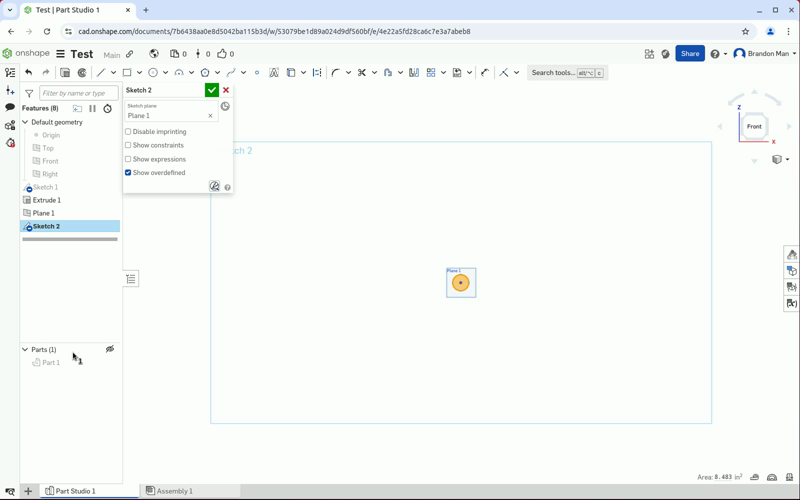
key(shift+y)
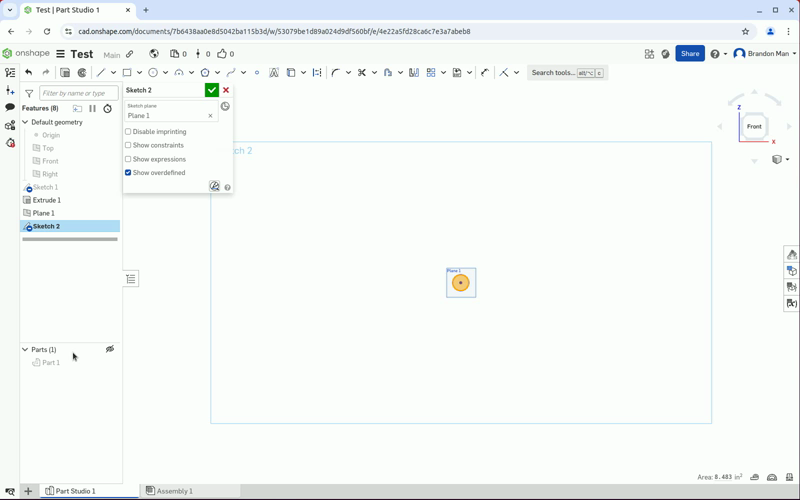
key(shift+e)
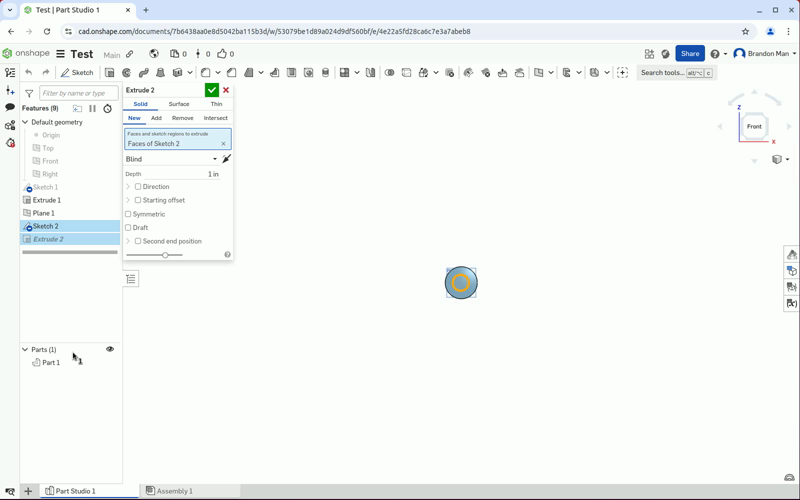
mouse_move(143, 106)
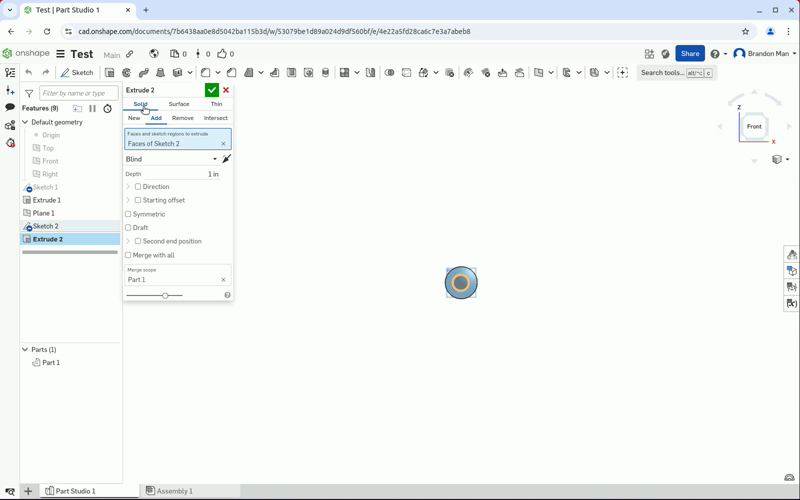
click(143, 106)
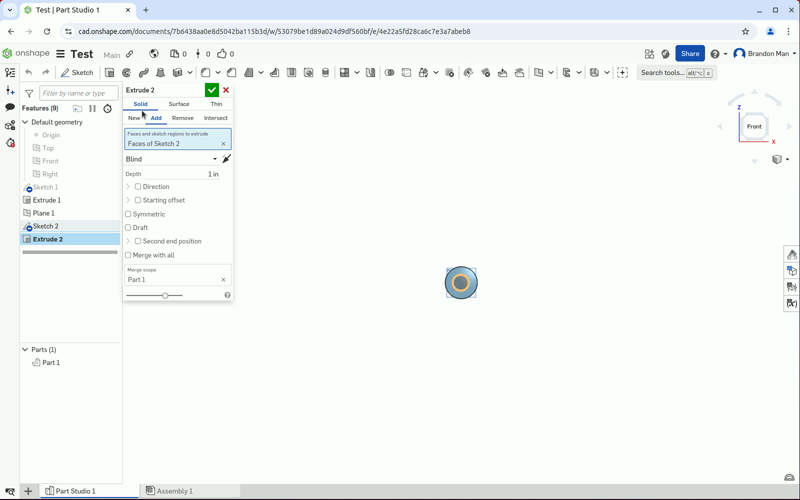
mouse_move(137, 120)
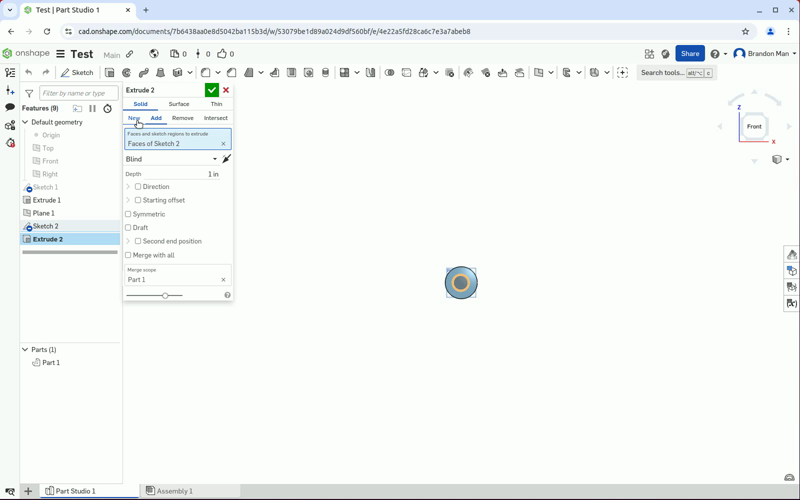
click(137, 120)
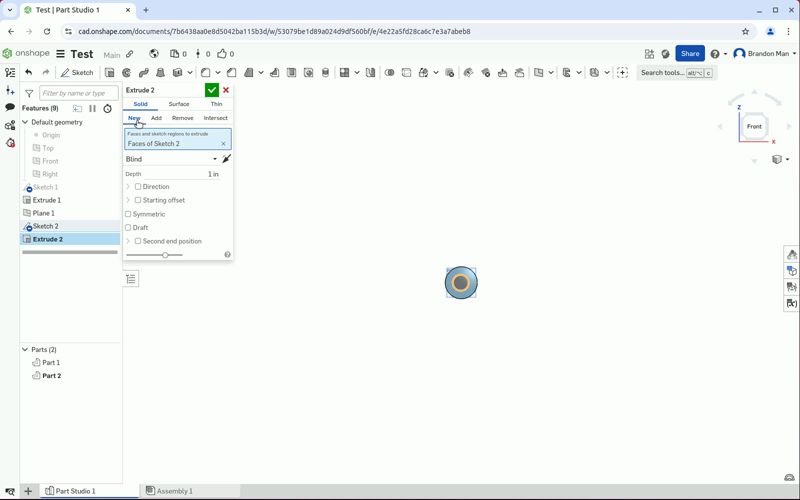
key(tab, 4)
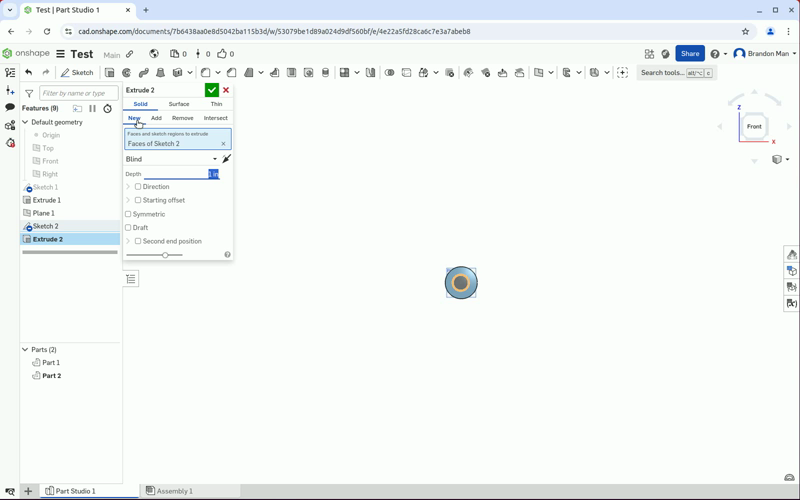
text(20.942)
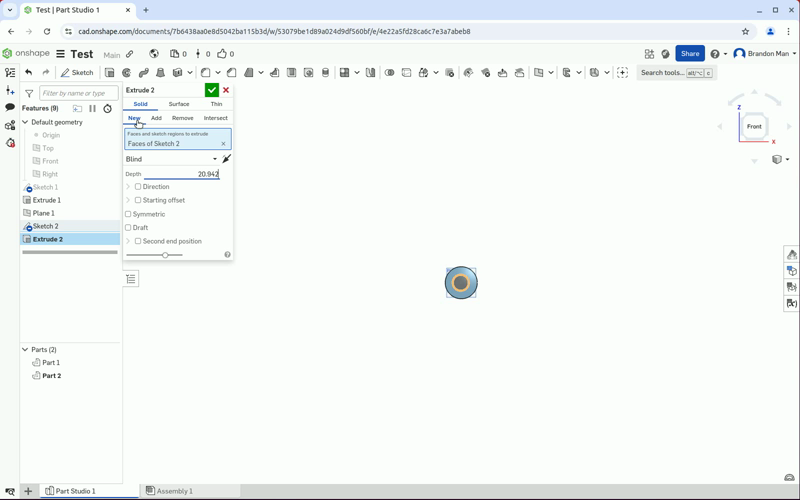
key(enter)
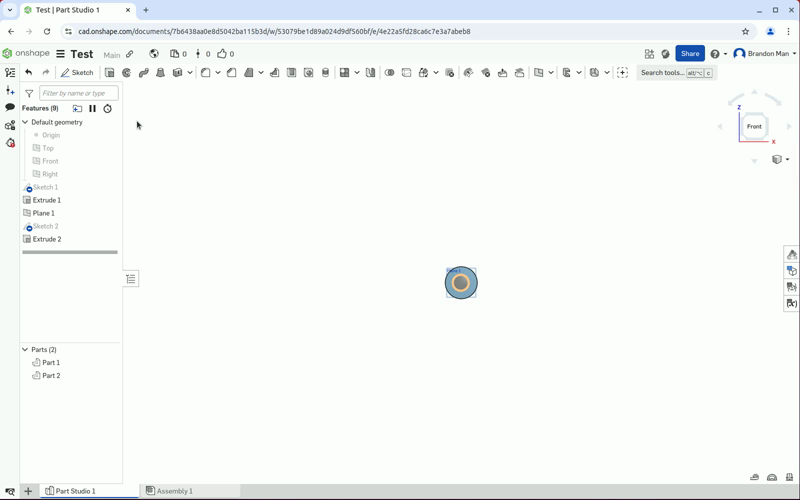
key(shift+h)
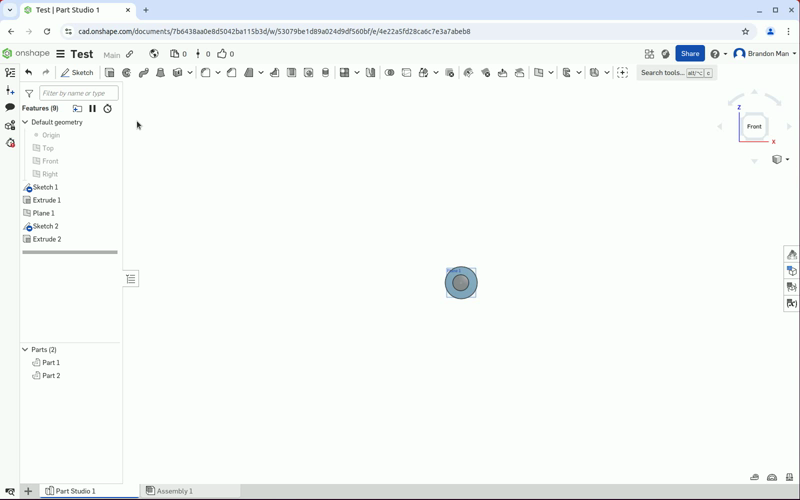
key(shift+h)
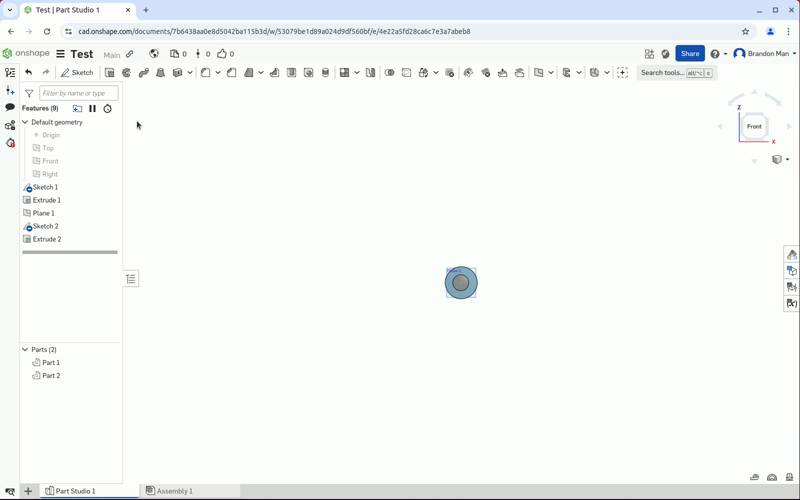
key(shift+7)
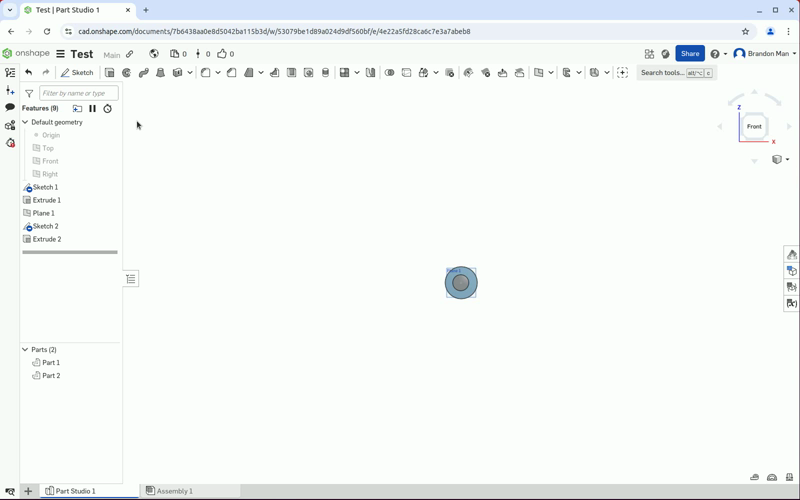
key(left, 2)
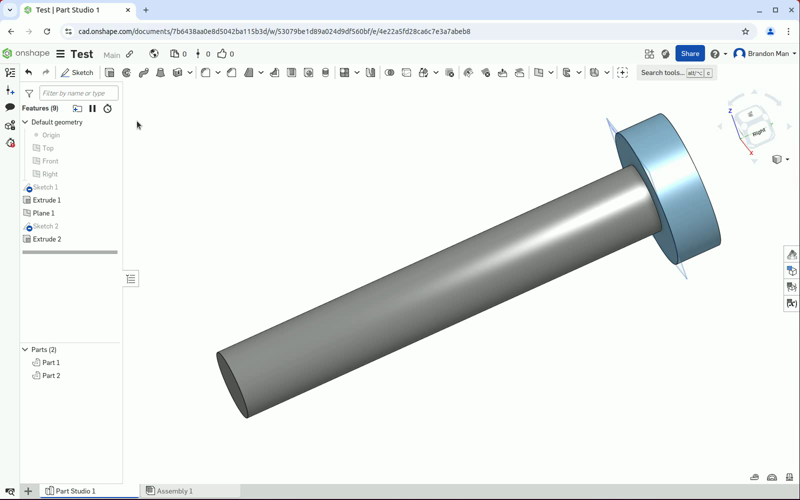
key(down, 2)
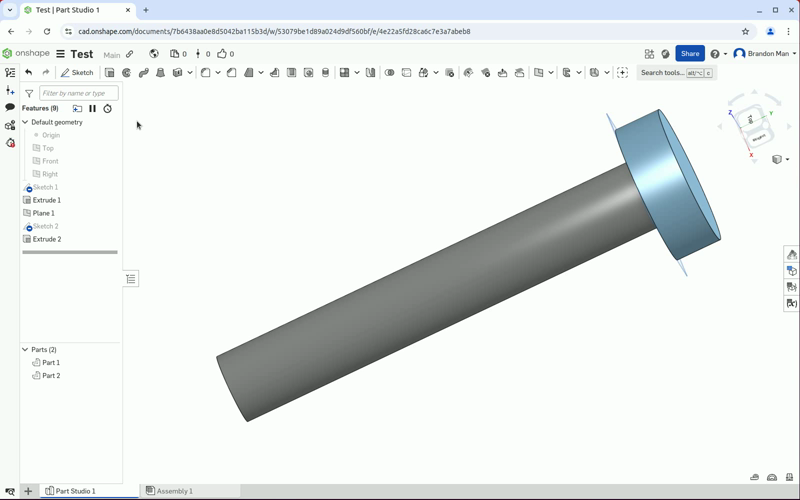
key(up, 2)
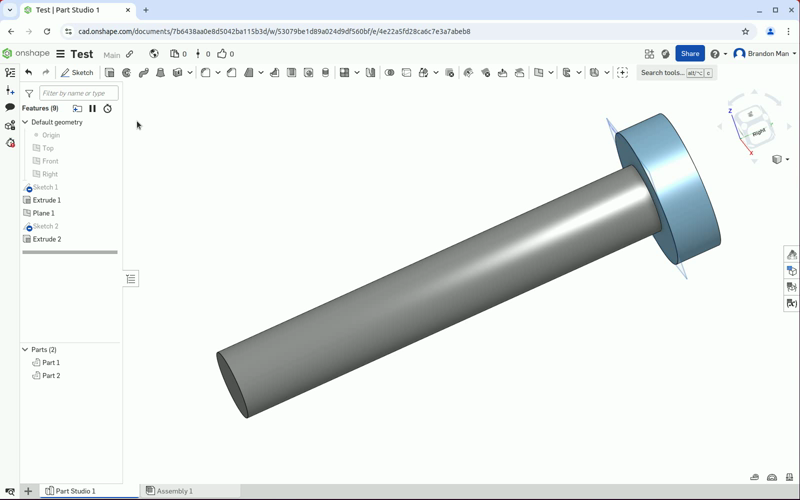
key(right, 2)
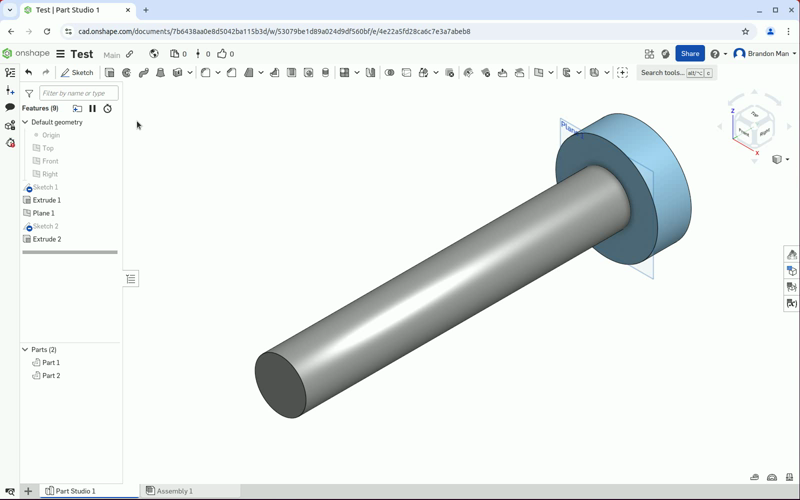
mouse_move(73, 189)
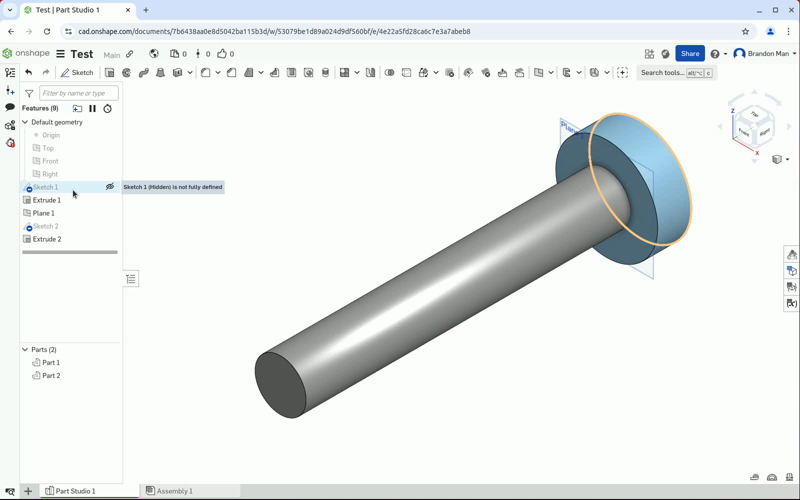
click(73, 189)